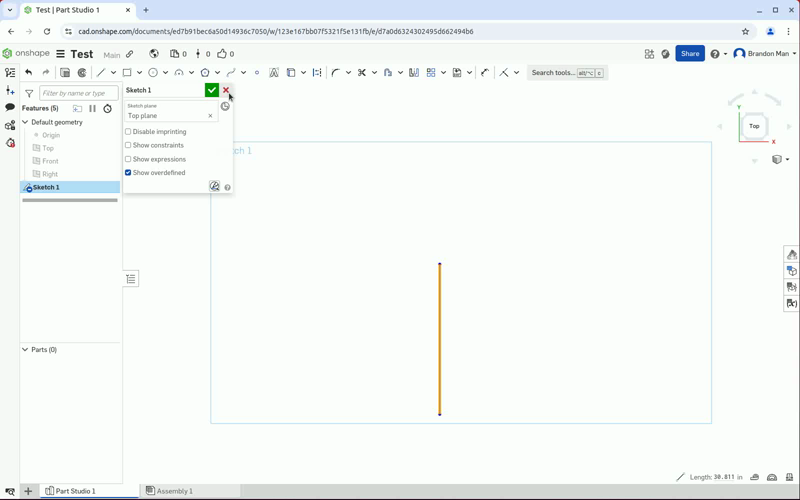
key(shift+h)
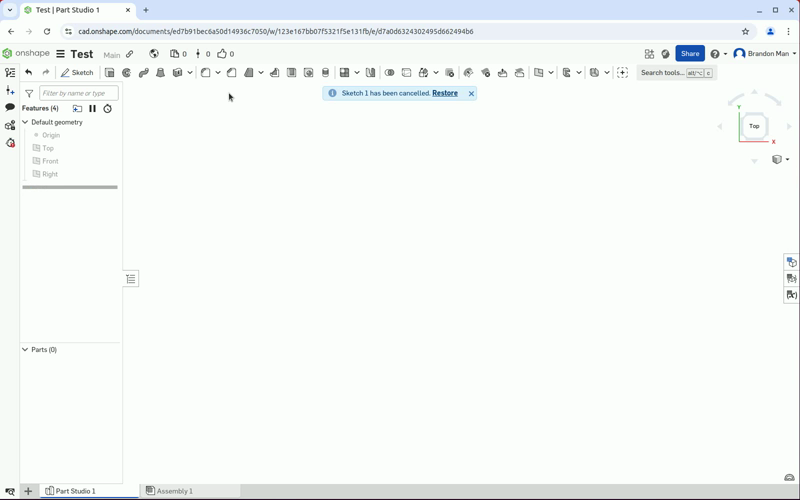
mouse_move(73, 352)
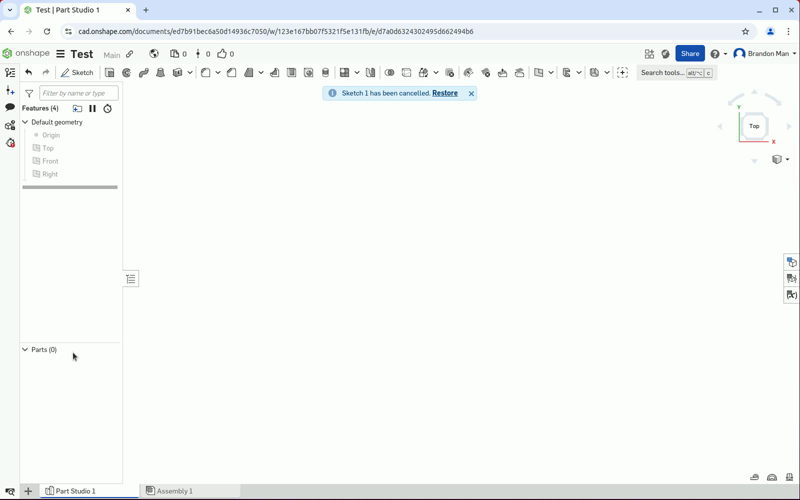
key(y)
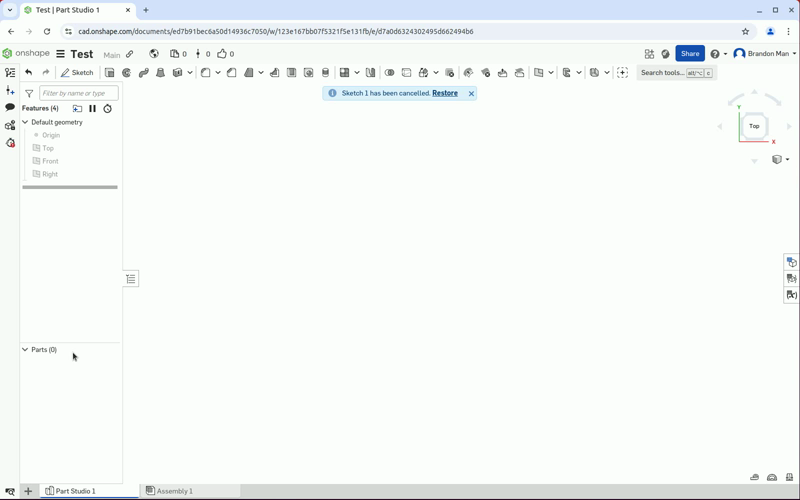
key(shift+p)
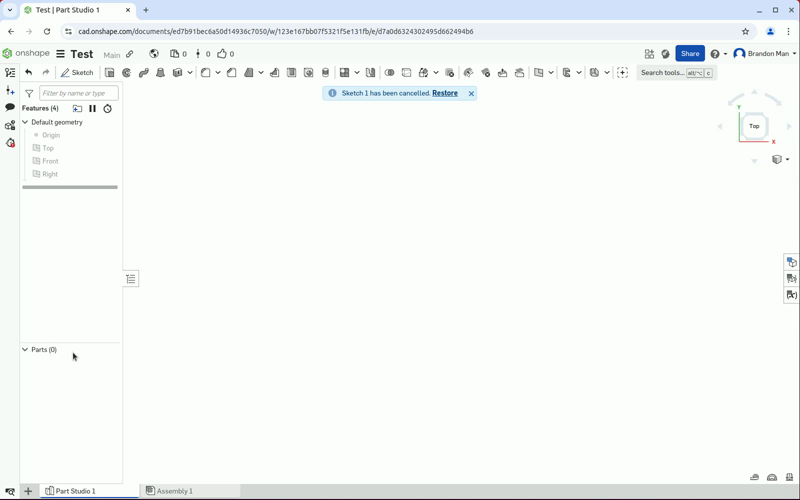
key(space)
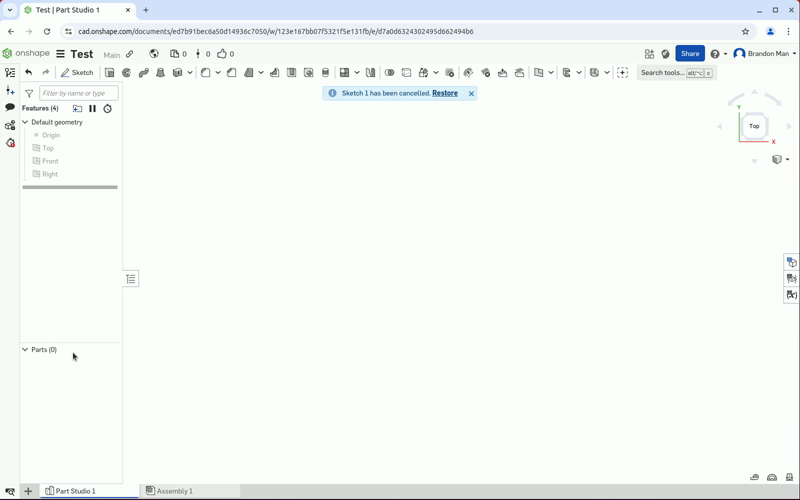
key_down(shift)
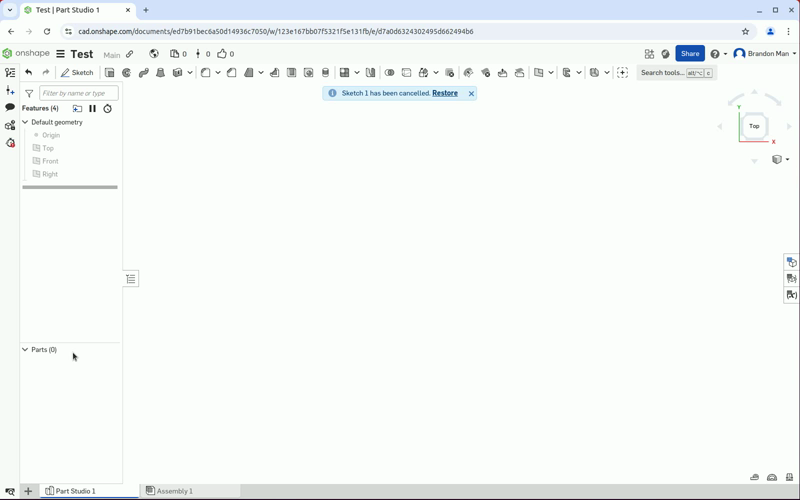
key(up)
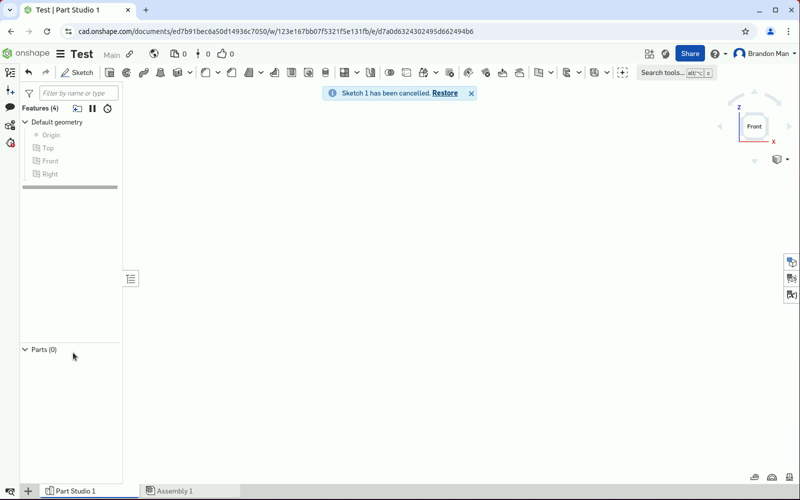
key_up(shift)
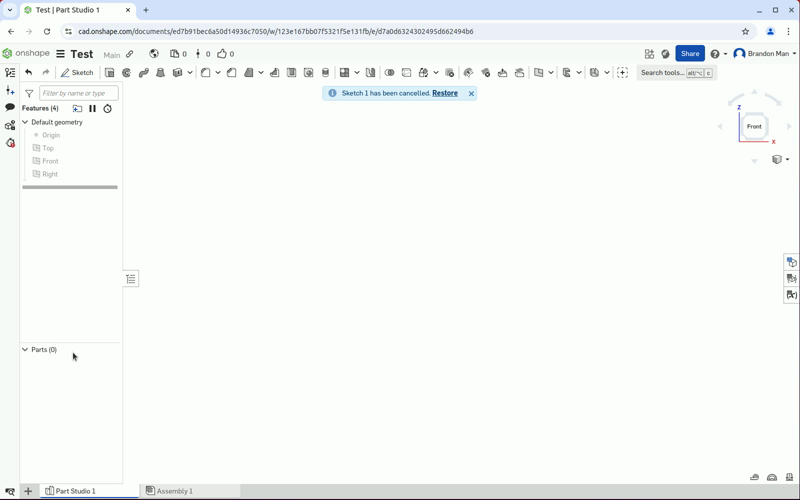
mouse_move(73, 352)
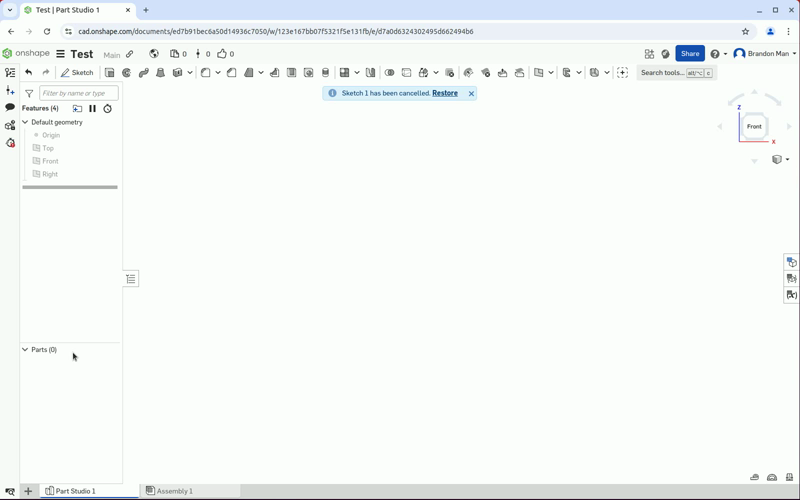
key(shift+y)
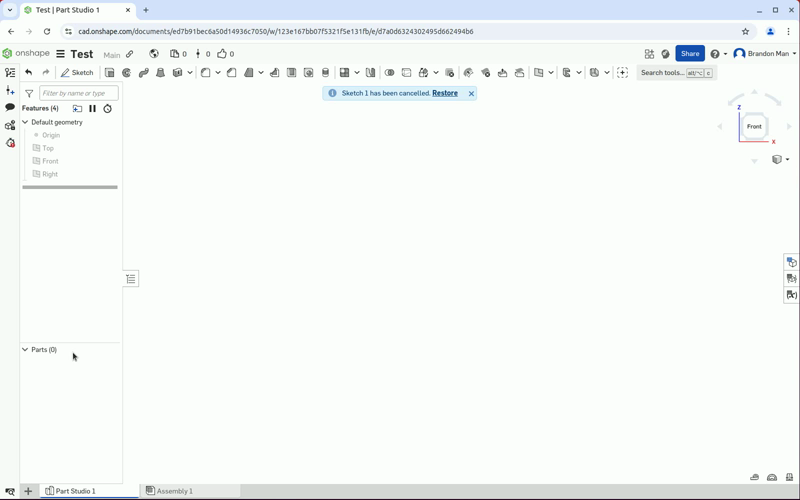
key(shift+s)
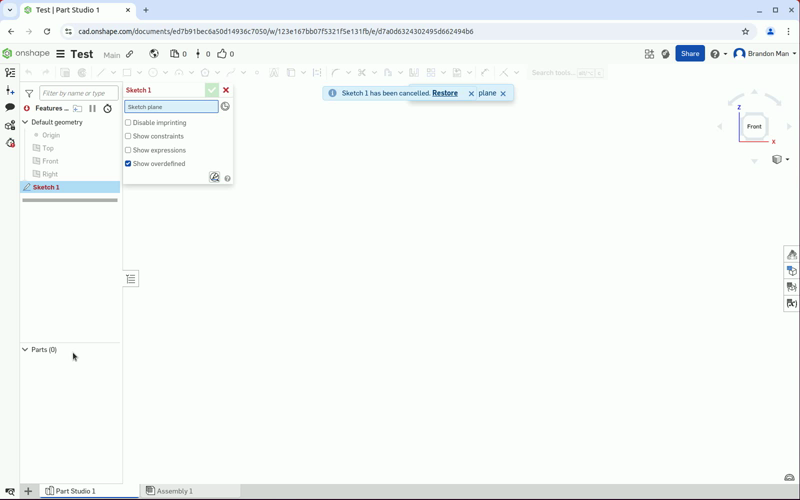
mouse_move(73, 163)
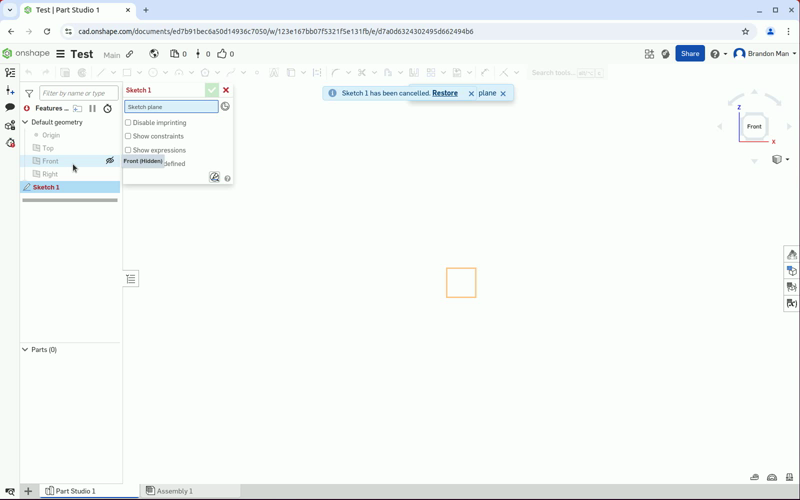
click(73, 163)
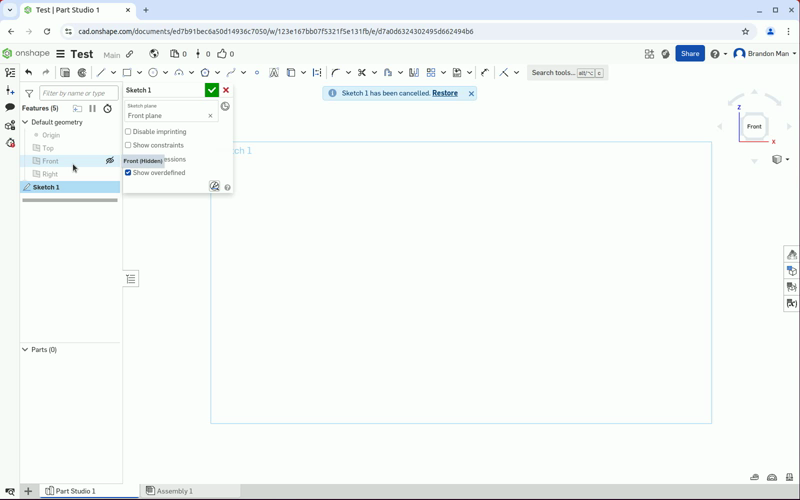
mouse_move(73, 352)
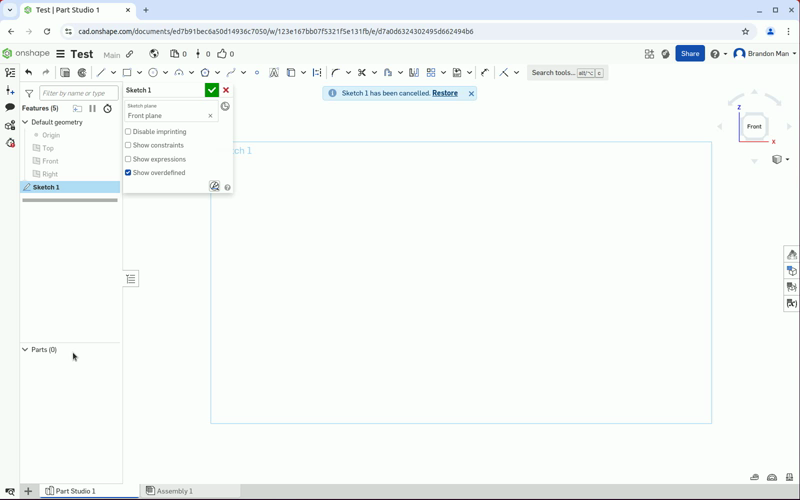
key(y)
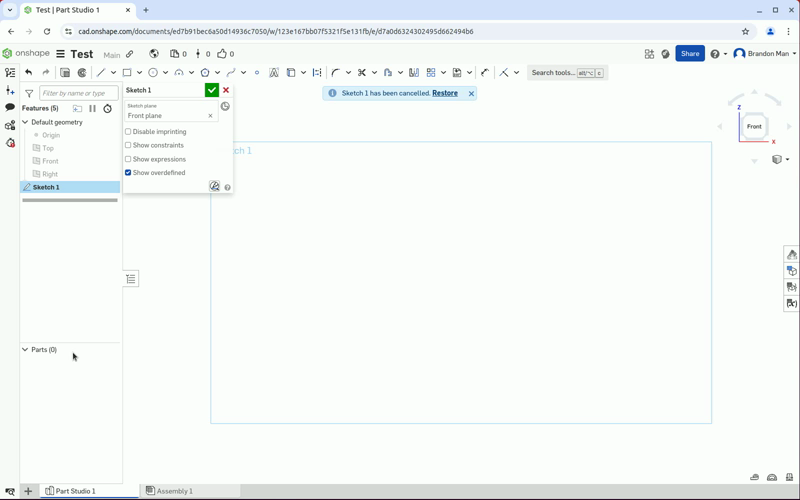
key(l)
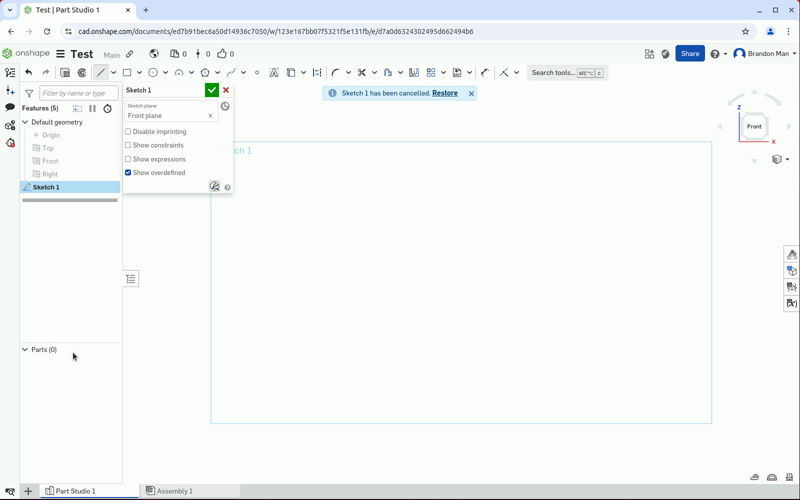
key_down(shift)
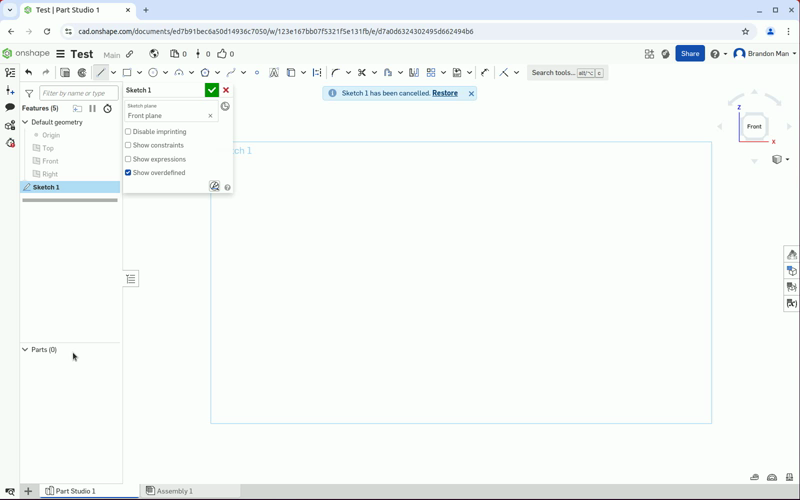
mouse_move(348, 328)
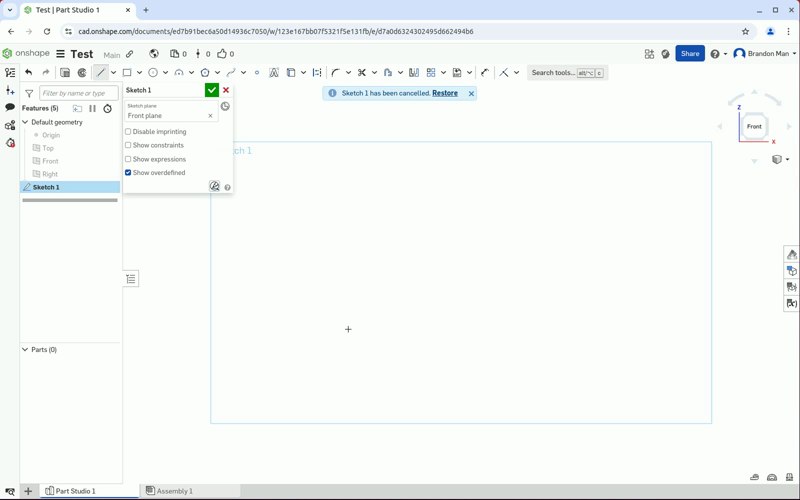
click(348, 328)
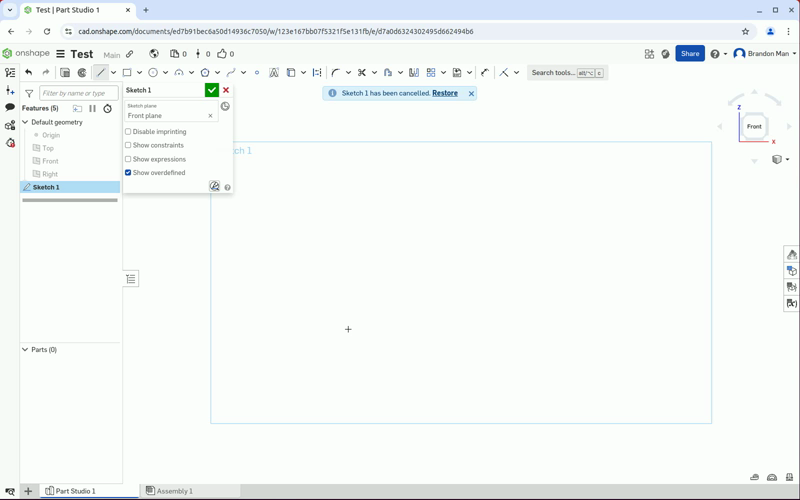
key_up(shift)
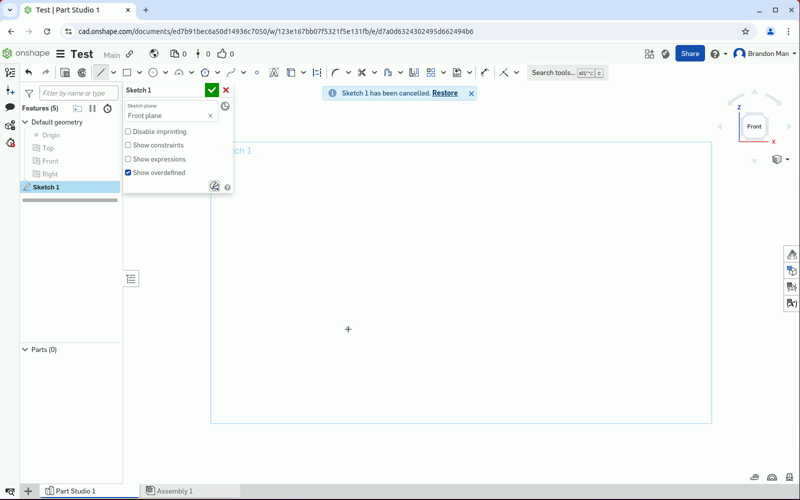
key_down(shift)
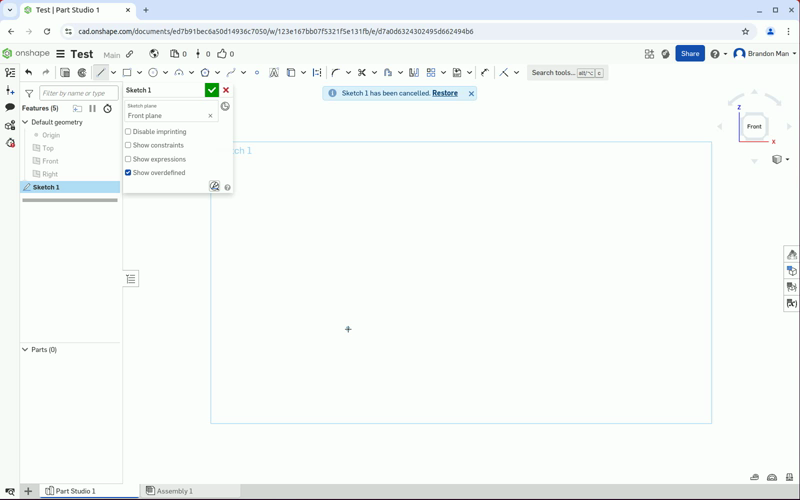
mouse_move(572, 328)
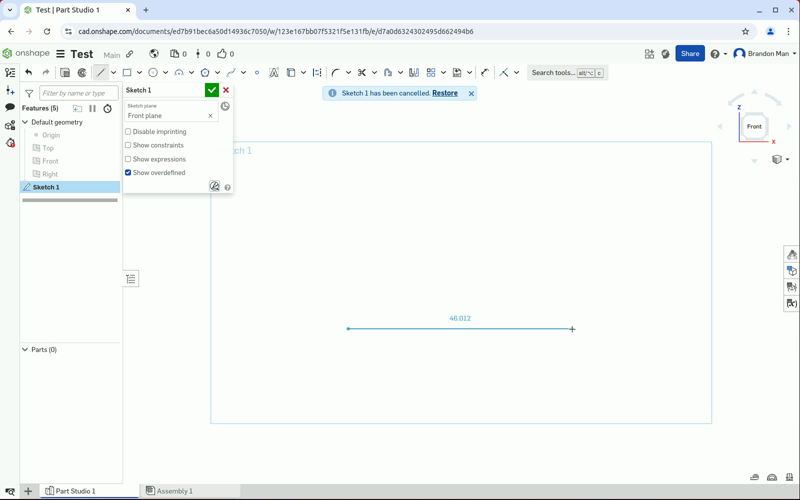
click(572, 328)
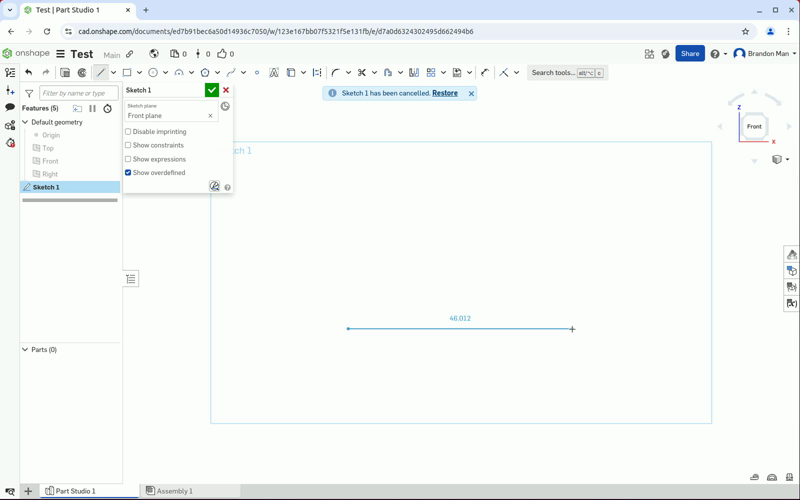
key_up(shift)
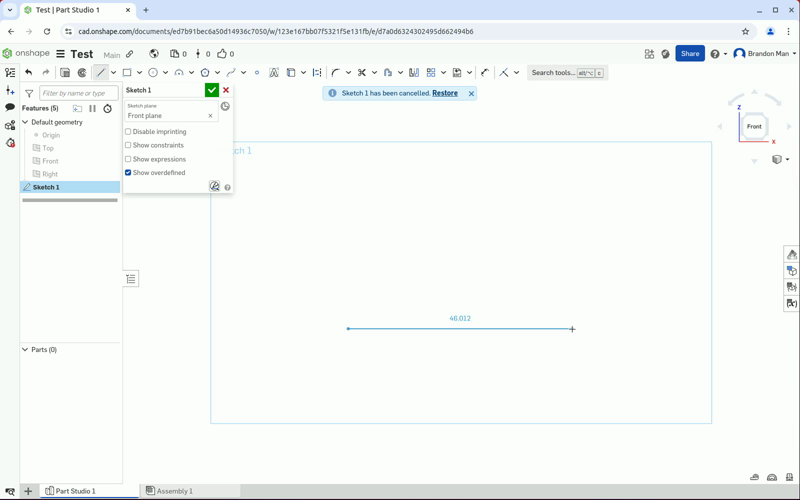
key_down(shift)
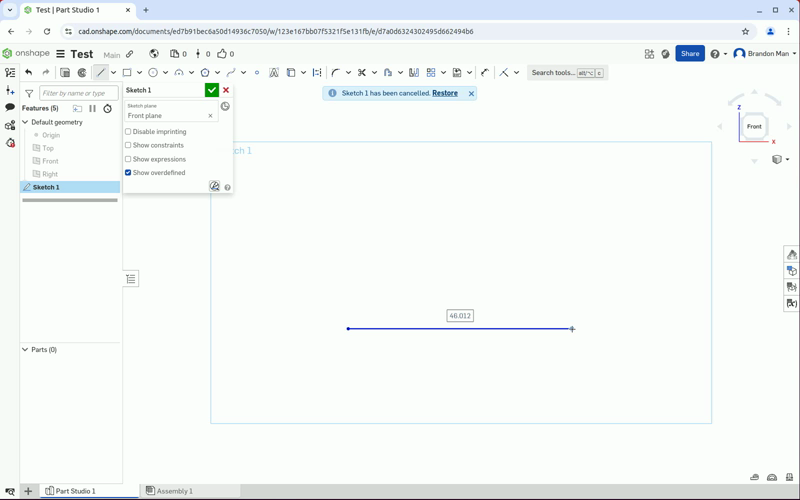
mouse_move(572, 236)
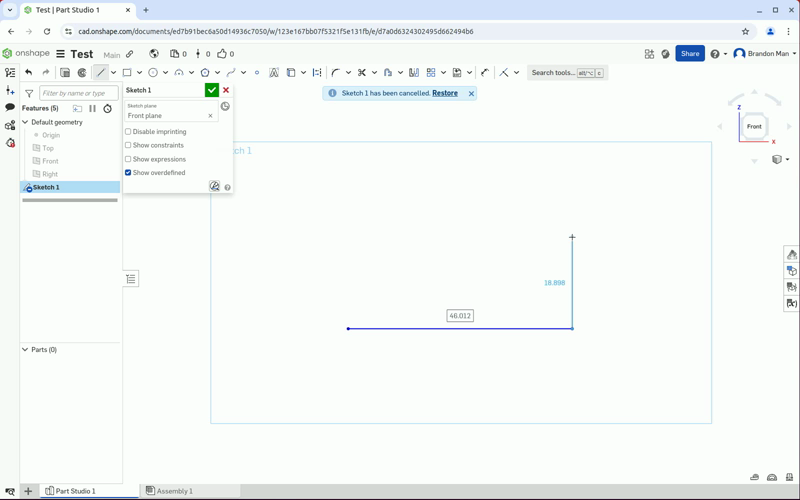
click(572, 236)
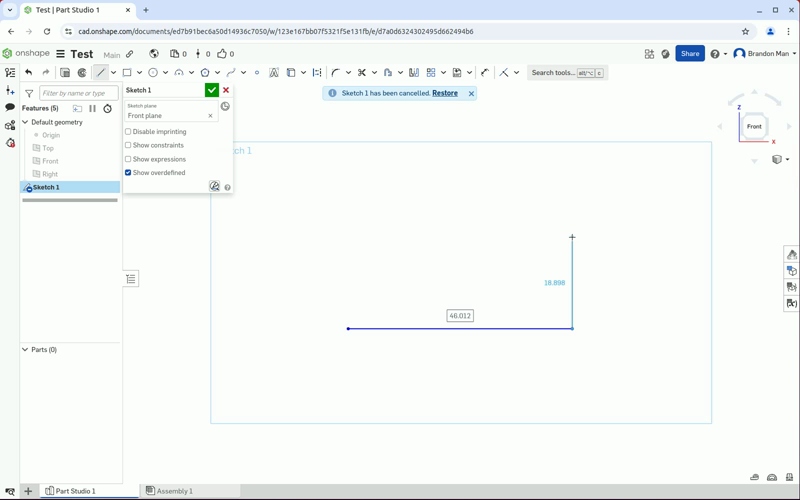
key_up(shift)
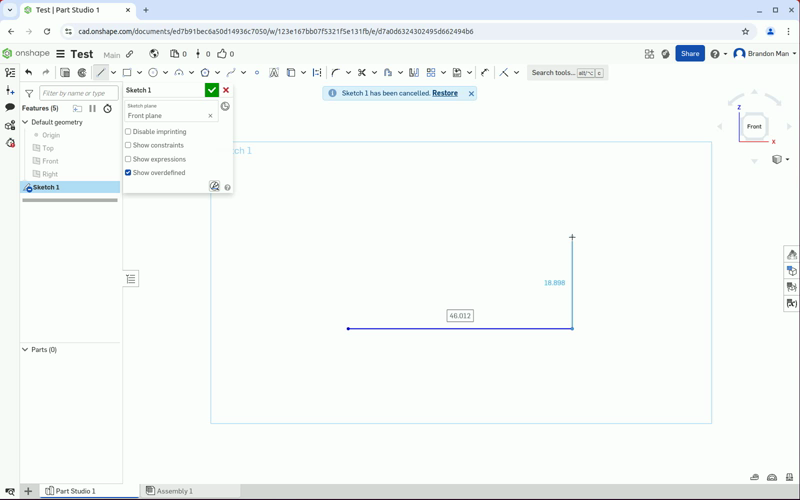
key_down(shift)
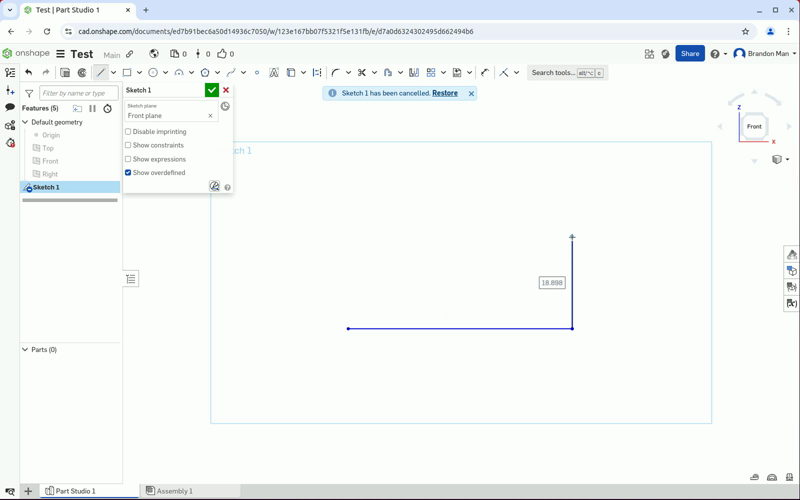
mouse_move(348, 236)
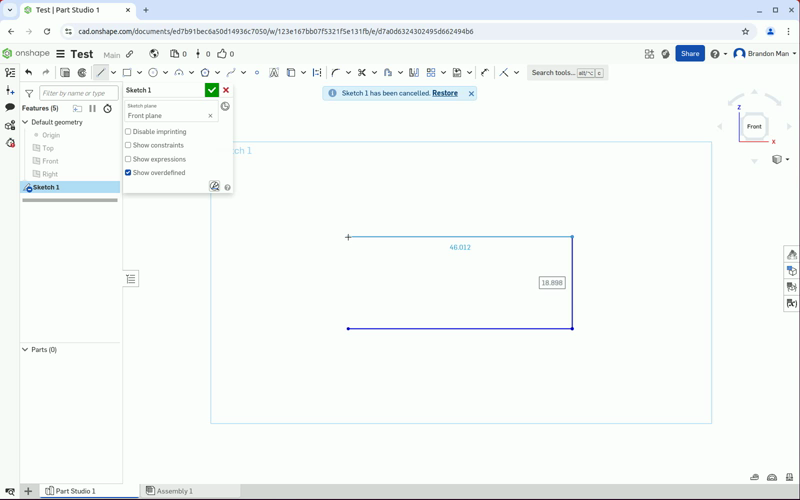
click(348, 236)
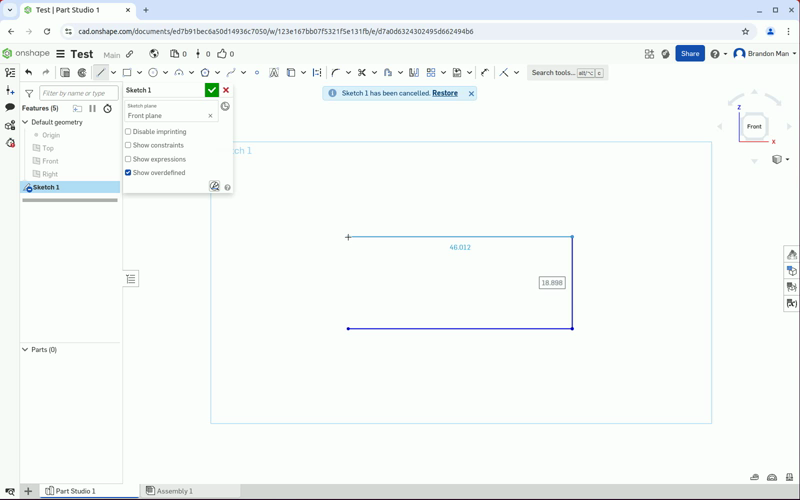
key_up(shift)
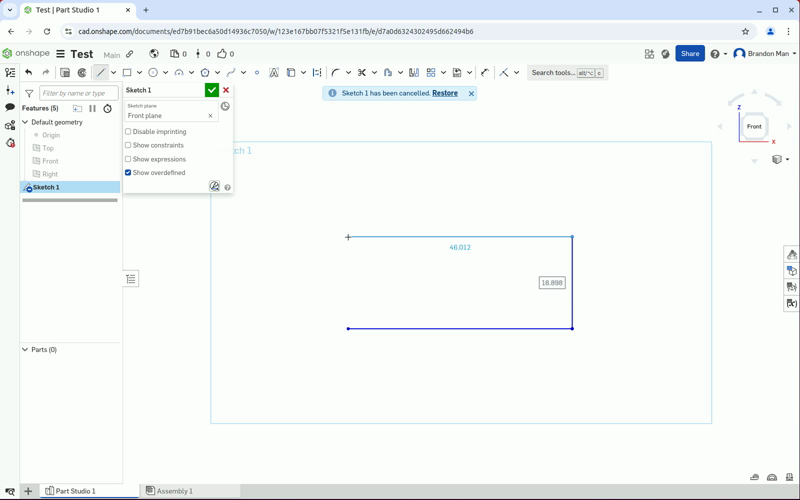
key_down(shift)
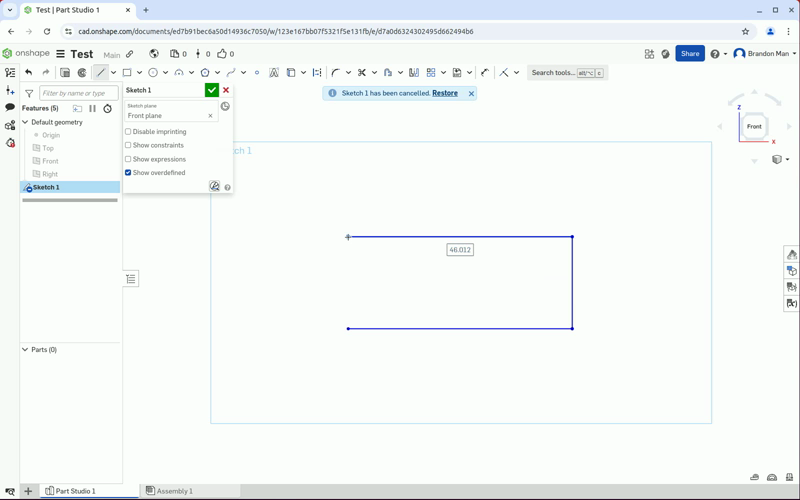
mouse_move(348, 328)
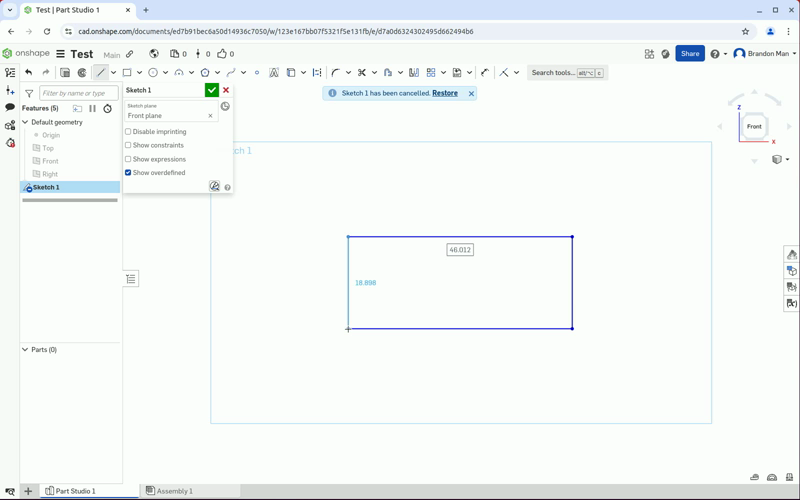
key_up(shift)
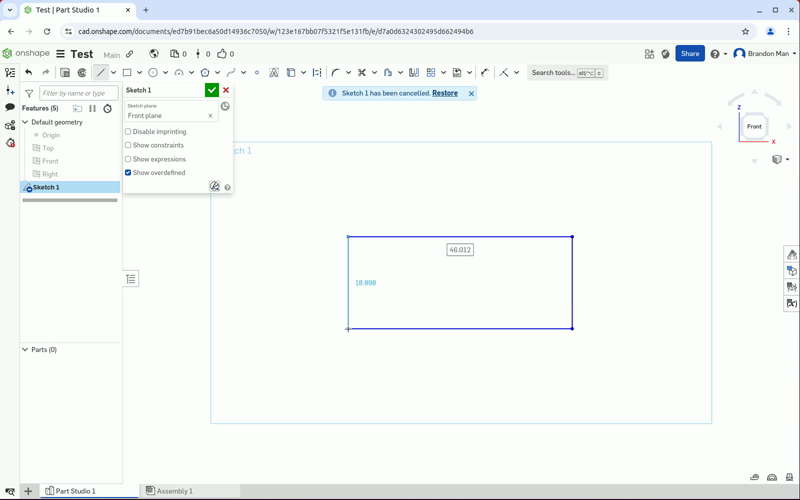
click(348, 328)
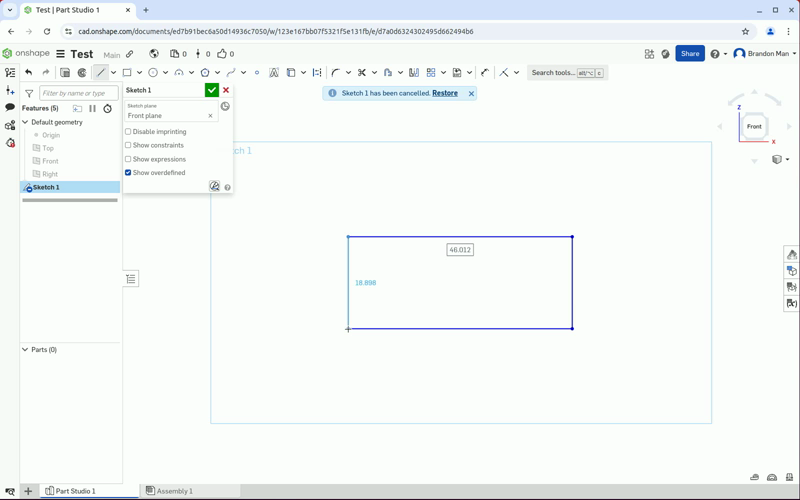
key(esc)
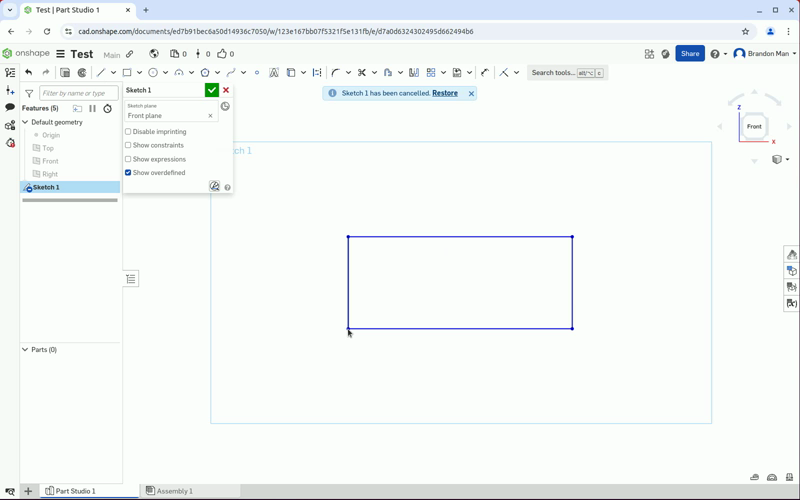
mouse_move(499, 267)
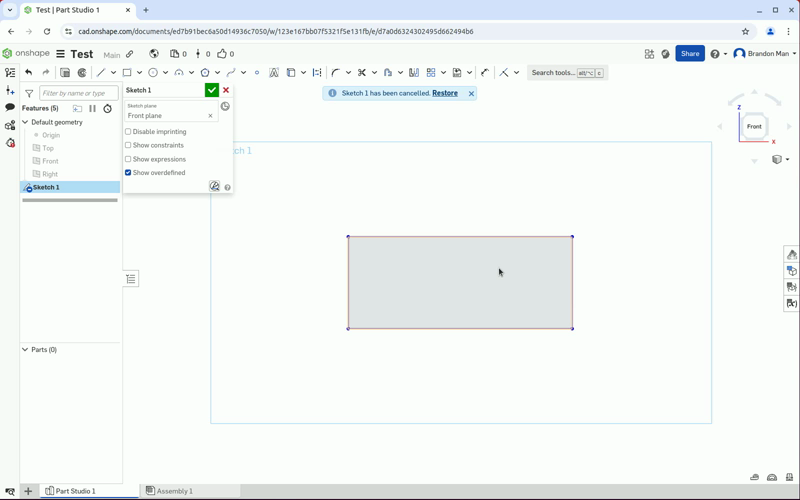
click(499, 267)
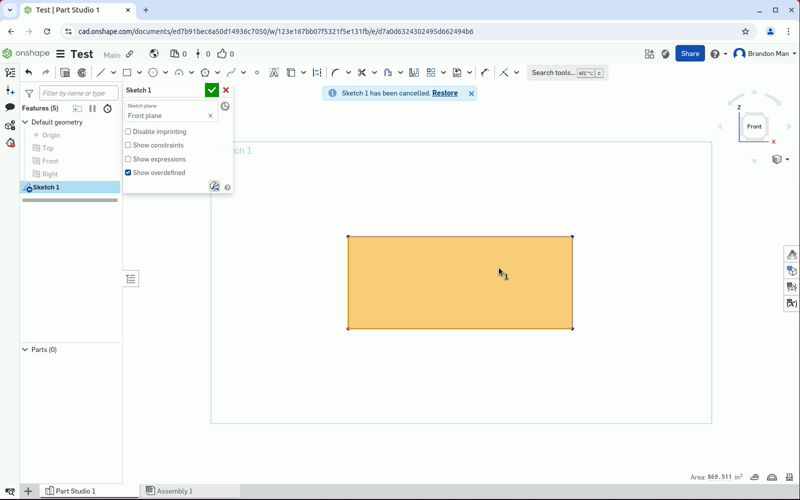
mouse_move(73, 352)
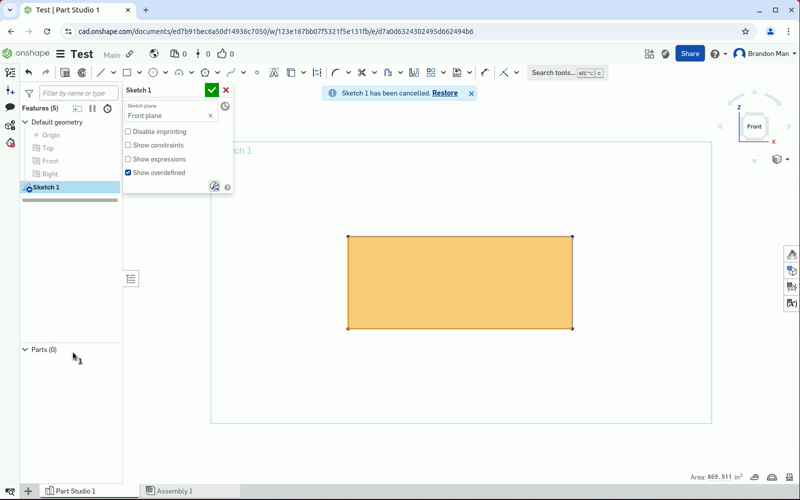
key(shift+y)
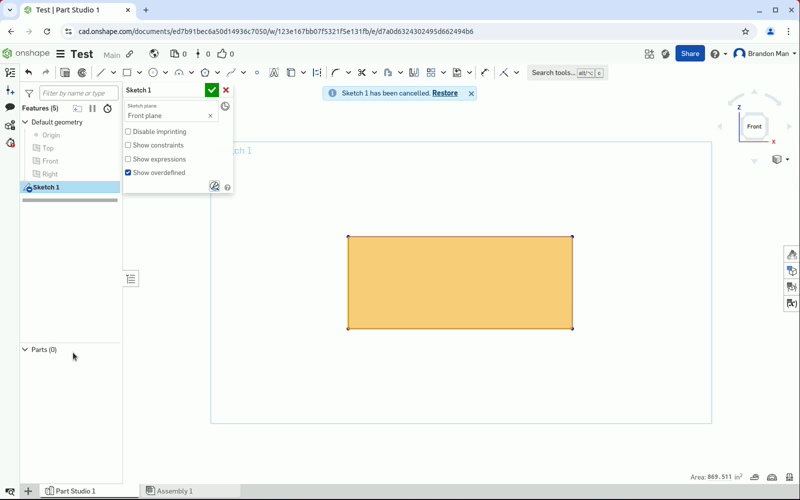
key(shift+e)
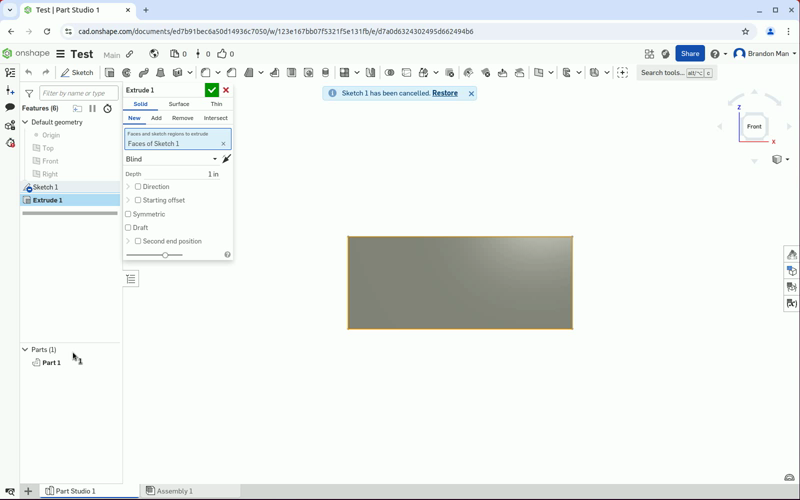
mouse_move(143, 106)
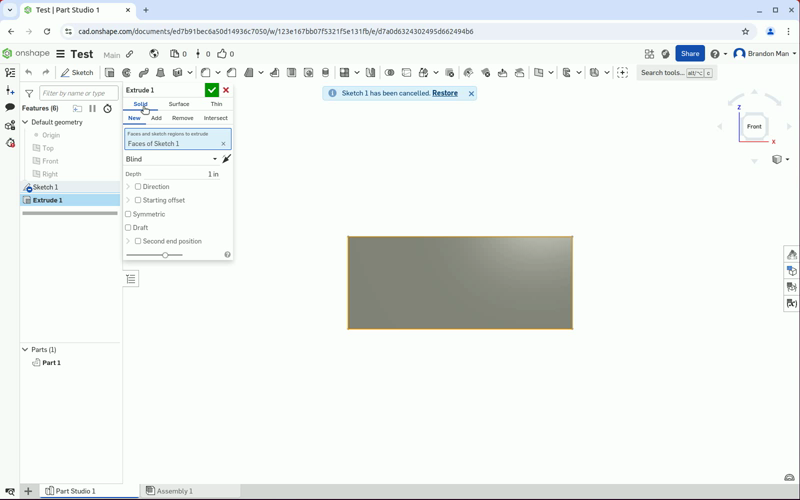
click(143, 106)
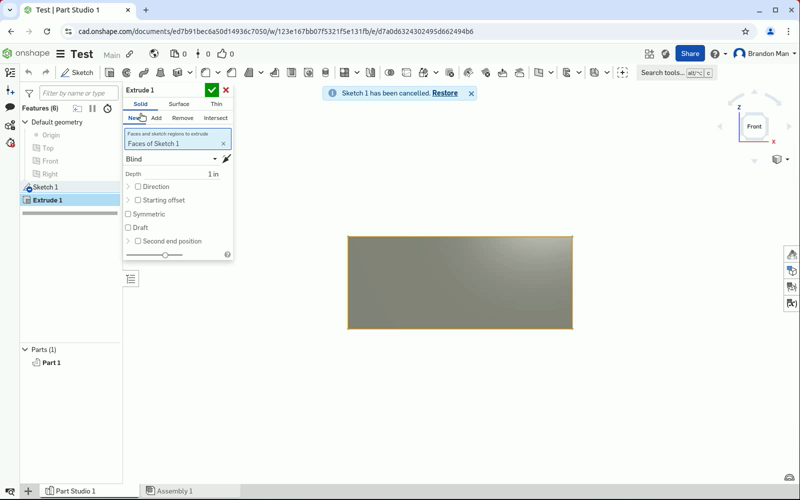
mouse_move(137, 120)
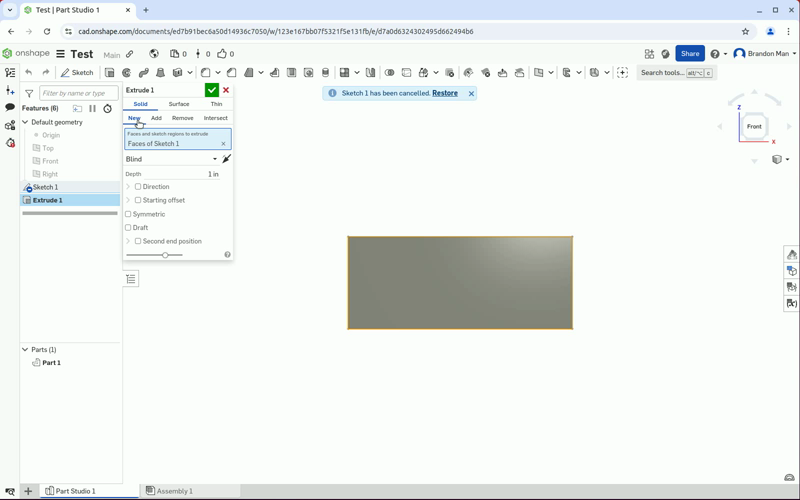
click(137, 120)
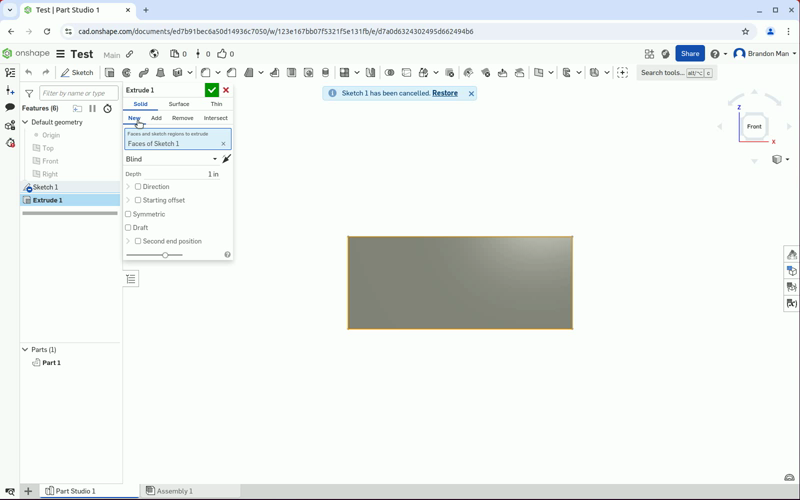
key(tab, 4)
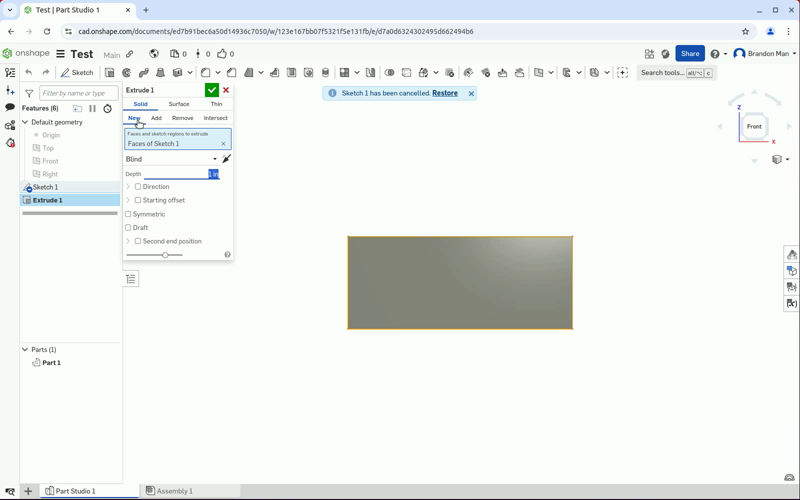
text(0.241)
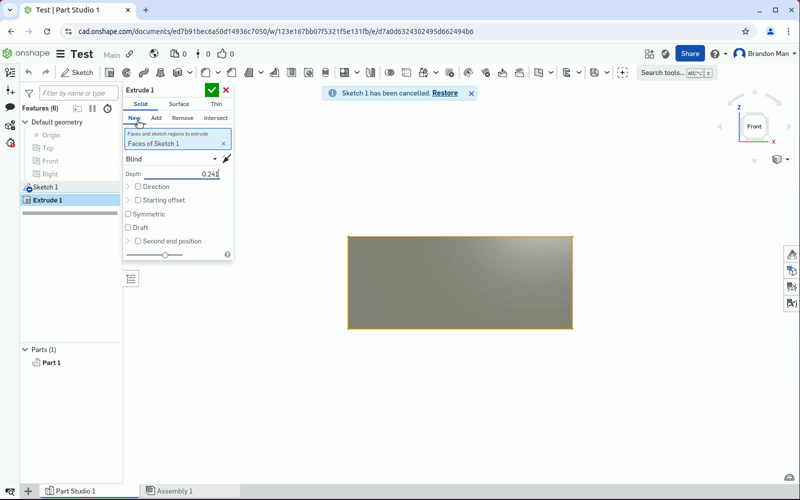
key(enter)
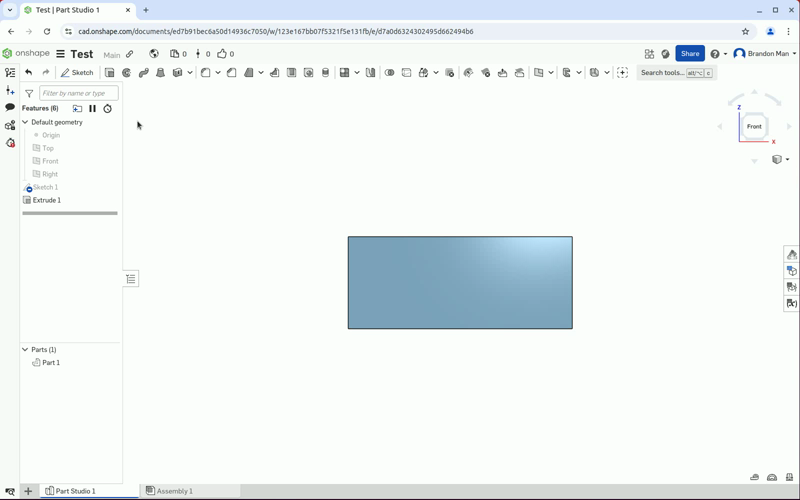
key(shift+h)
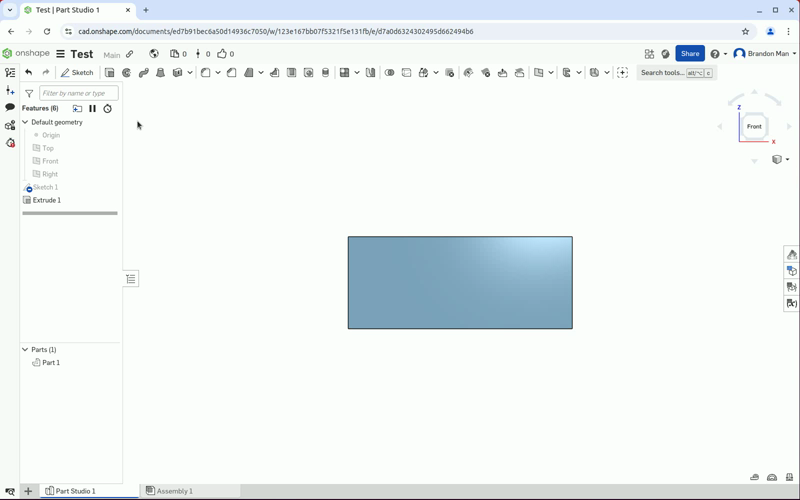
key(shift+h)
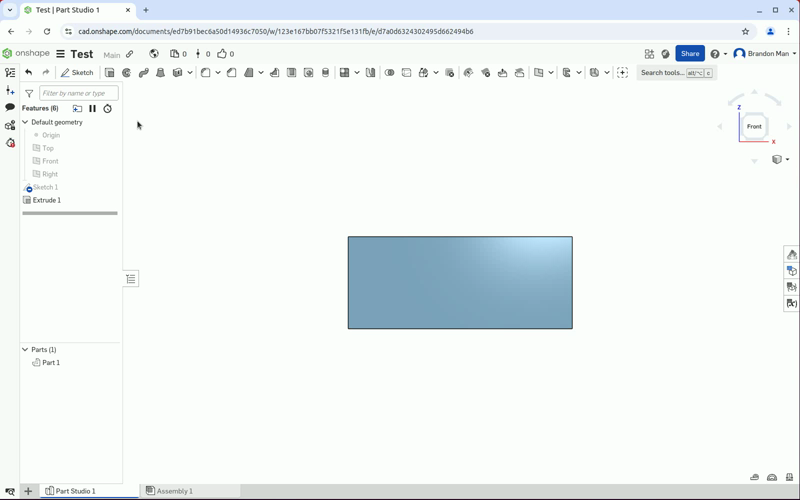
mouse_move(73, 189)
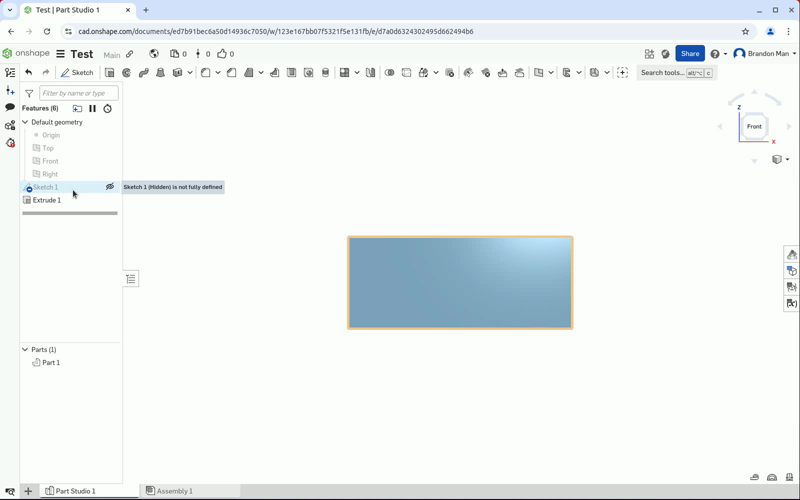
click(73, 189)
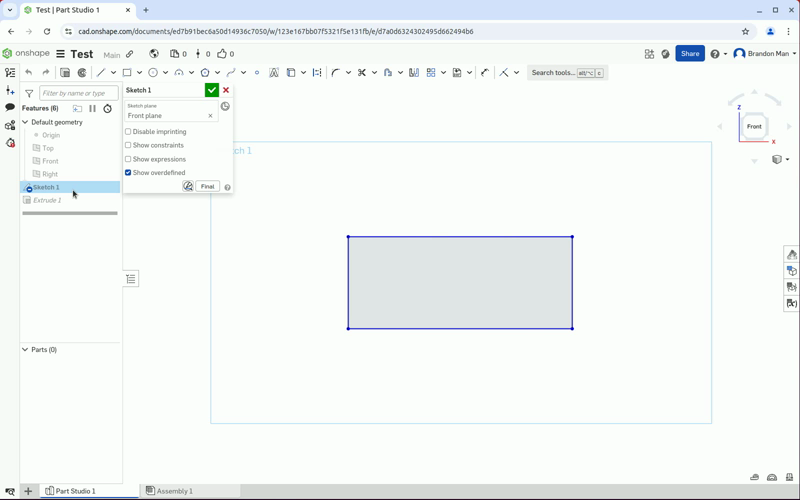
mouse_move(229, 92)
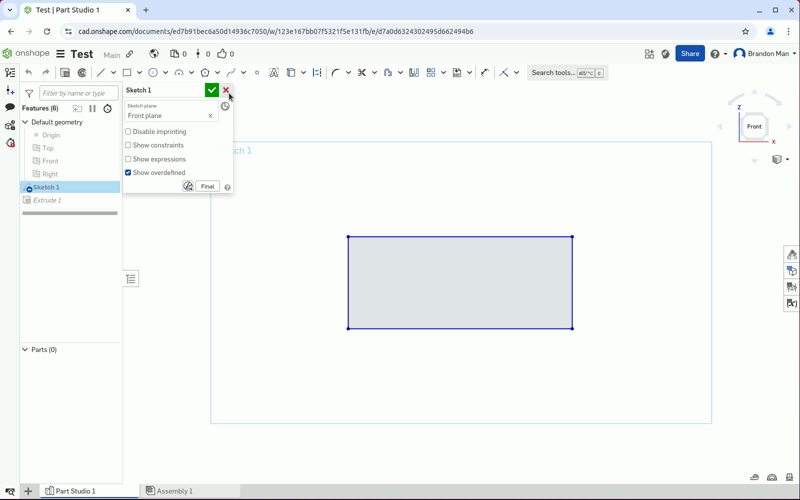
click(229, 92)
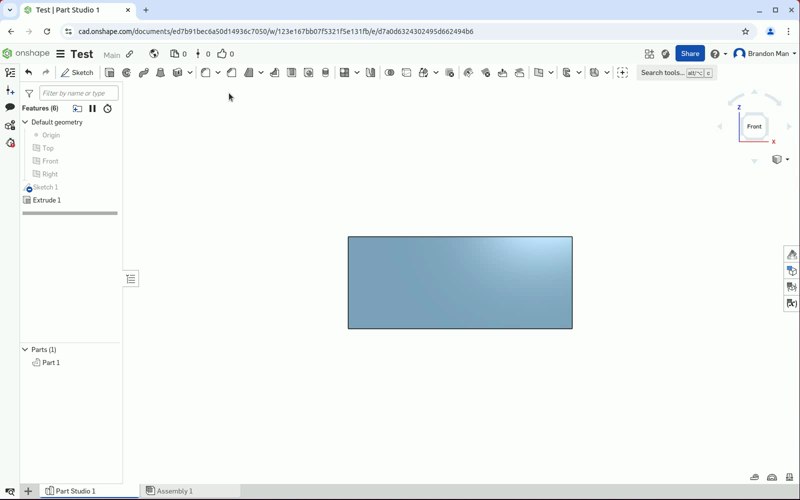
mouse_move(541, 75)
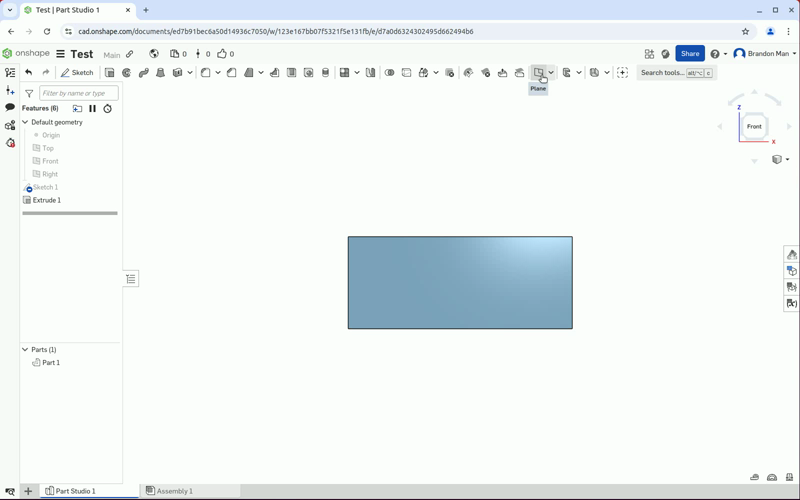
click(541, 75)
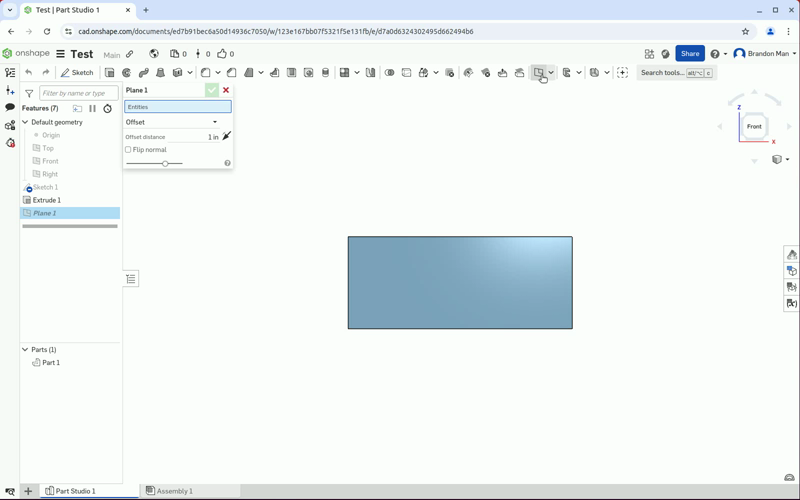
mouse_move(73, 163)
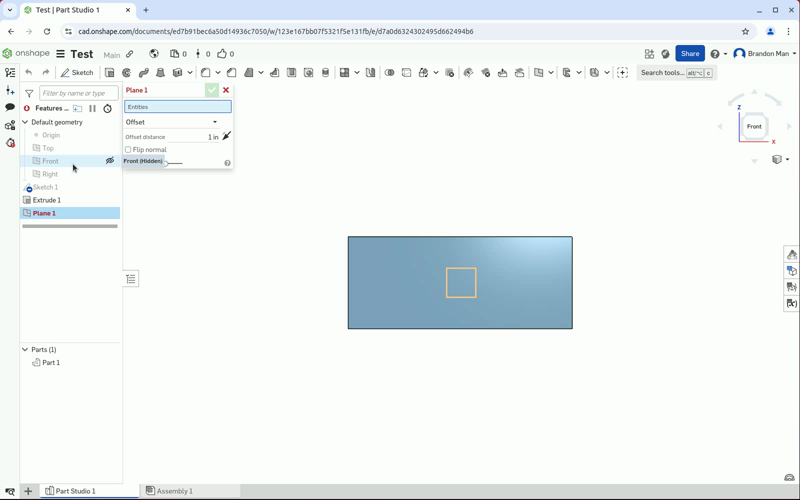
click(73, 163)
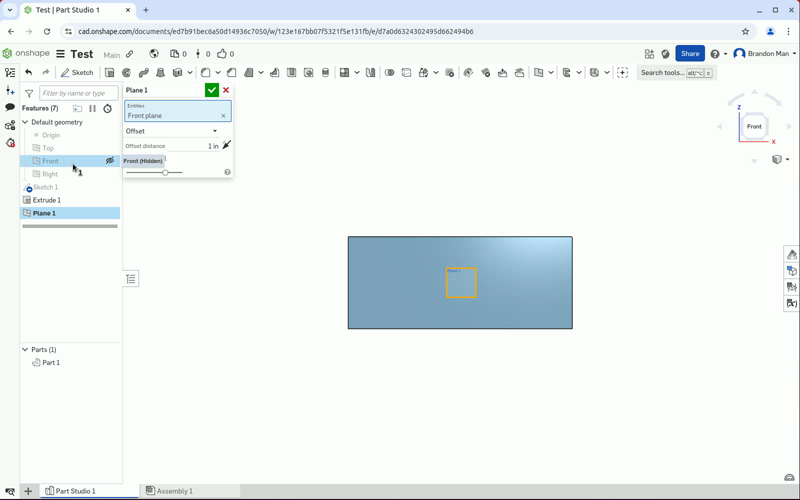
key(tab, 2)
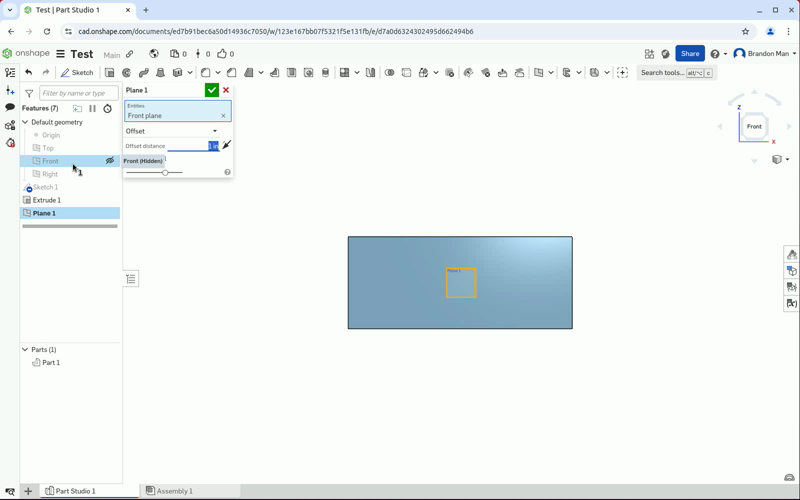
text(0.246)
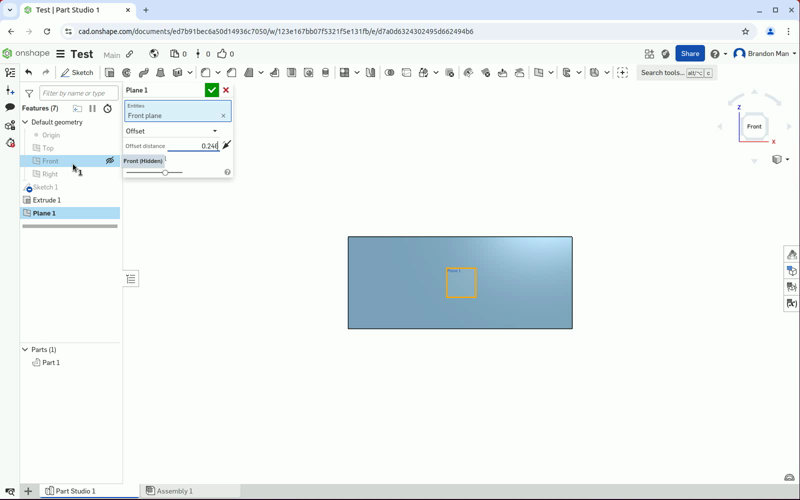
key(enter, 2)
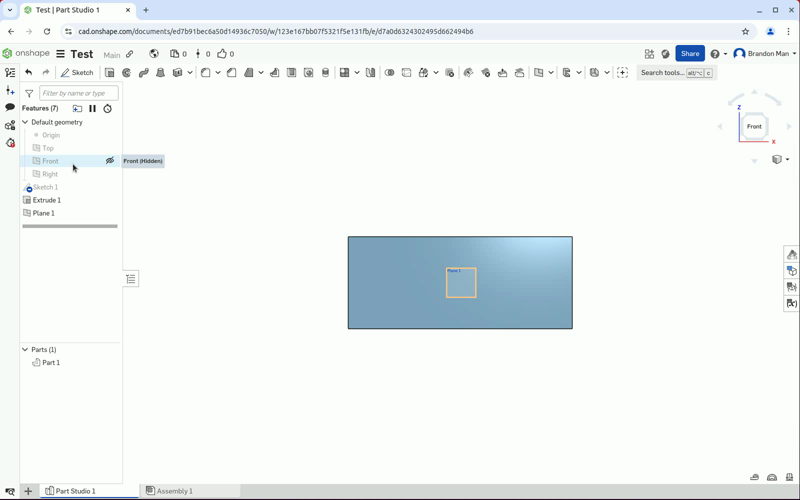
key(shift+s)
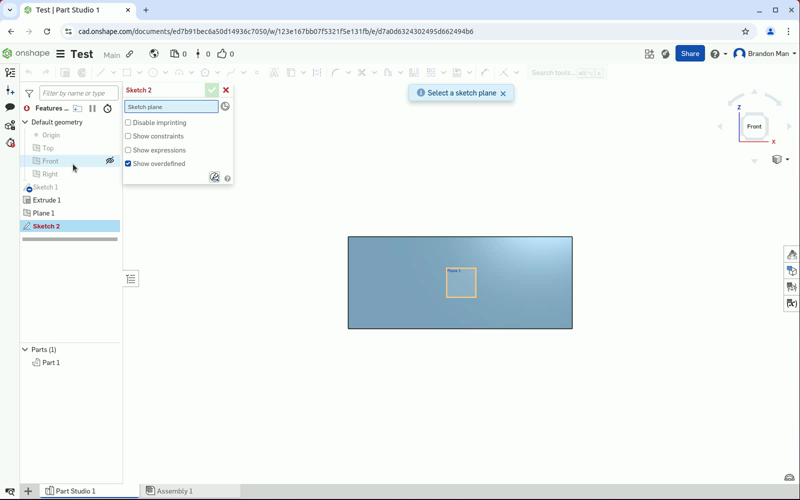
mouse_move(73, 215)
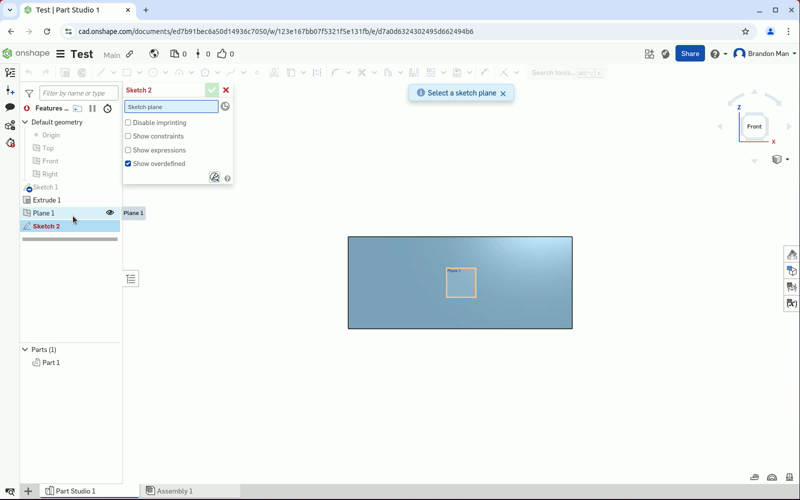
click(73, 215)
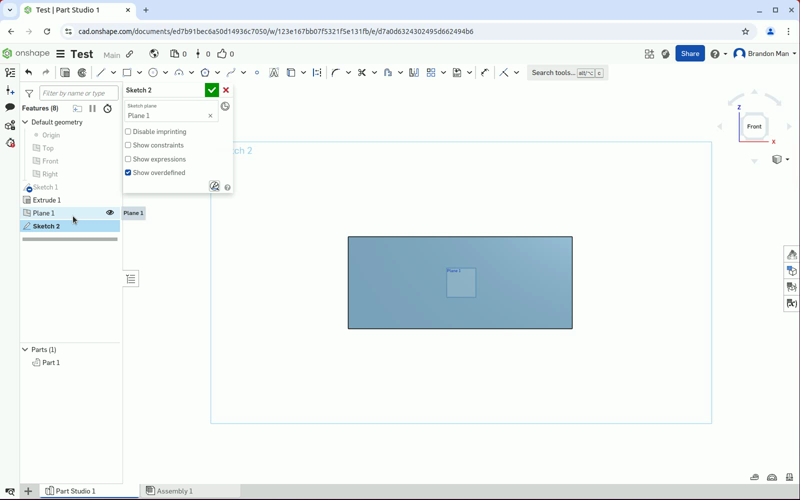
mouse_move(73, 352)
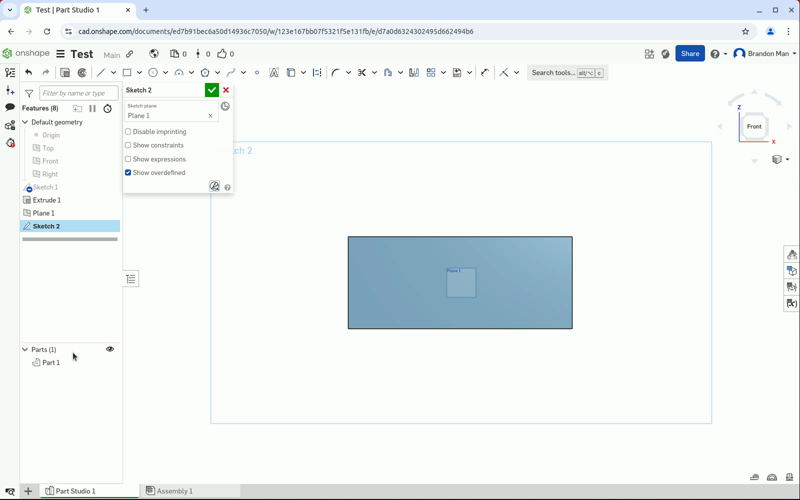
key(y)
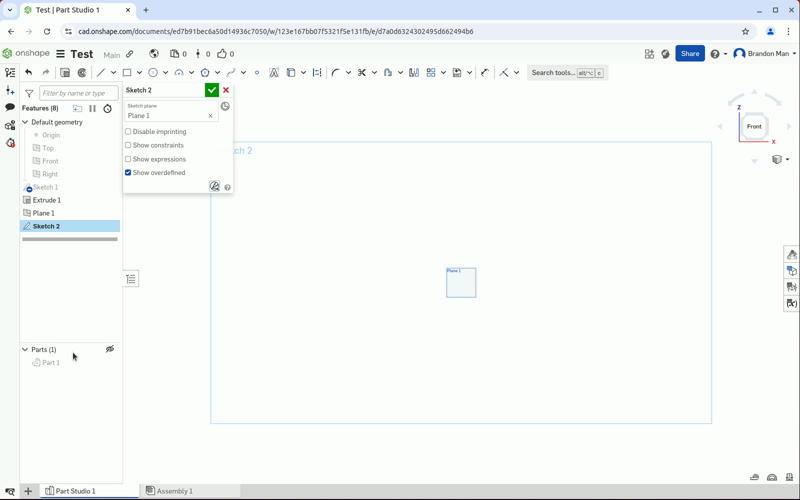
key(c)
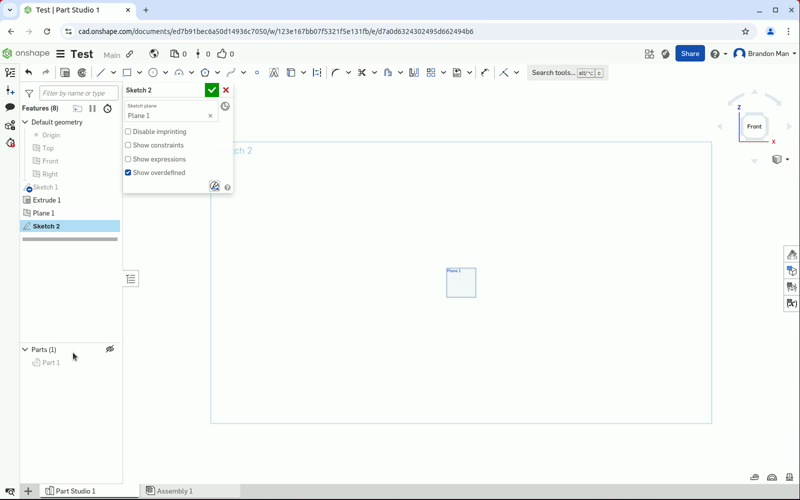
key_down(shift)
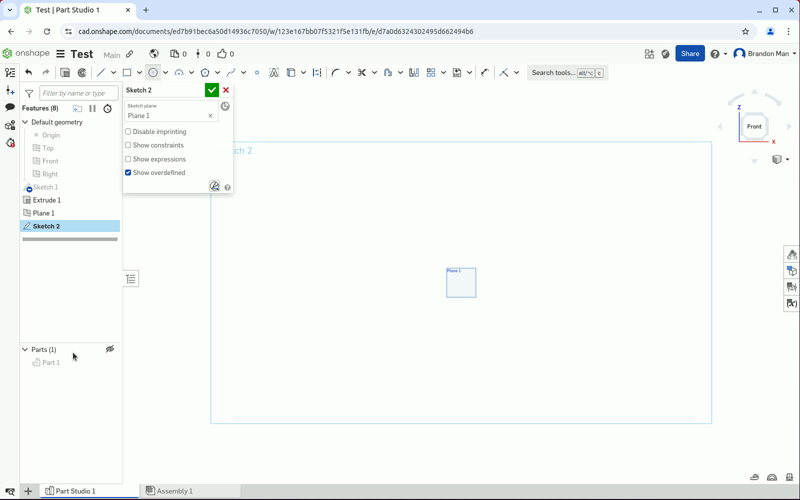
mouse_move(564, 282)
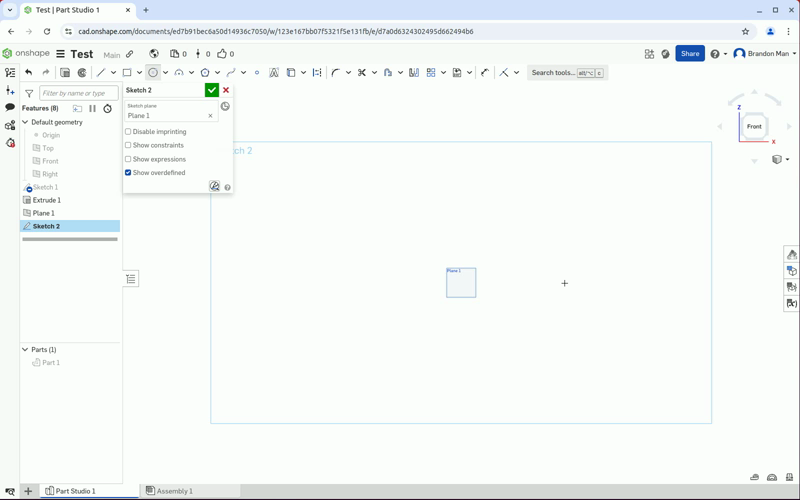
click(564, 282)
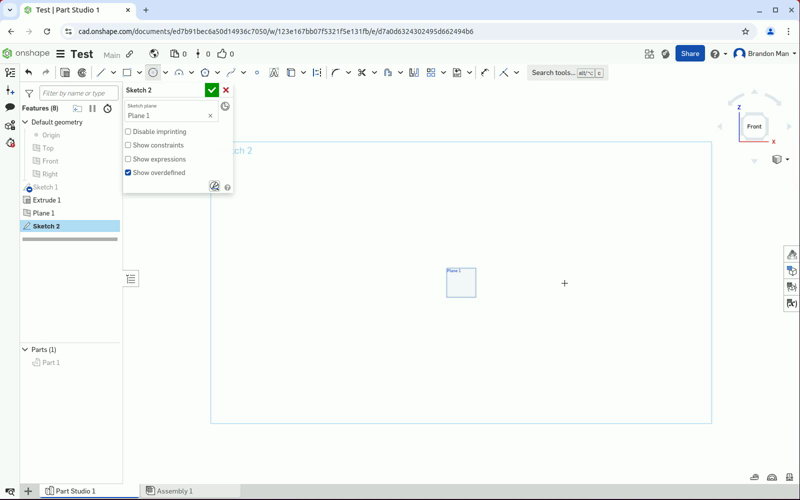
key_up(shift)
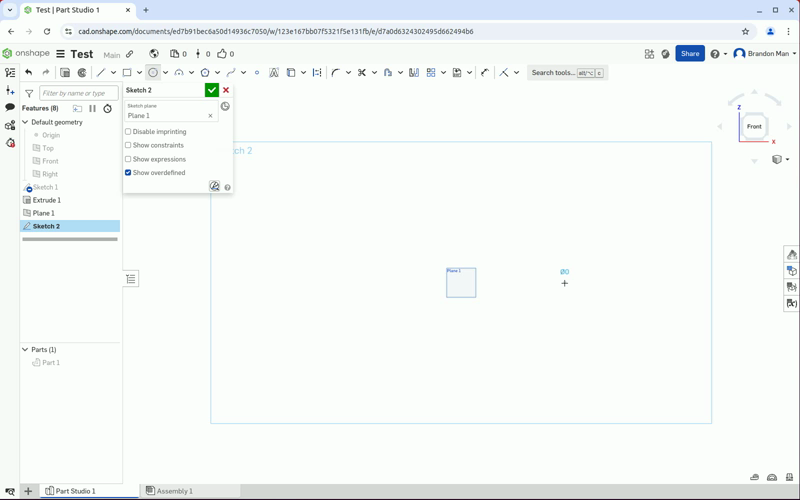
mouse_move(569, 282)
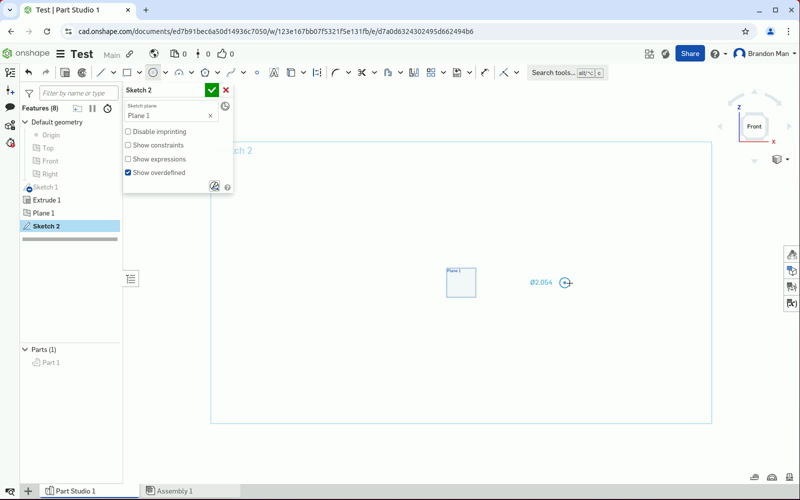
click(569, 282)
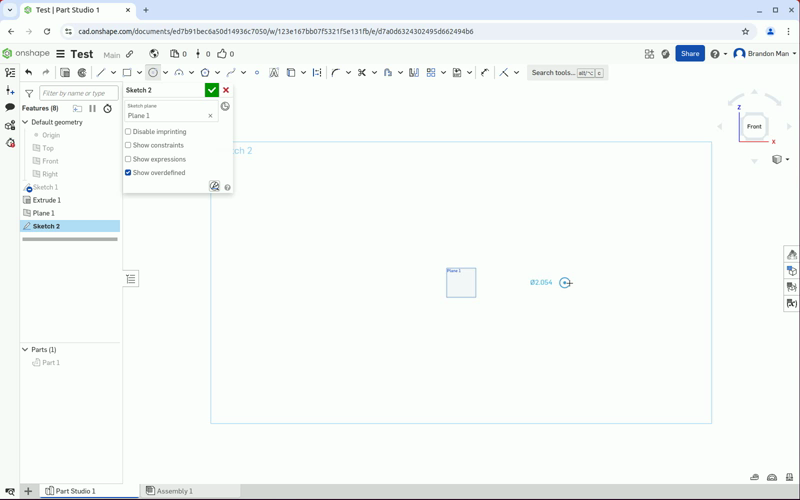
key(esc)
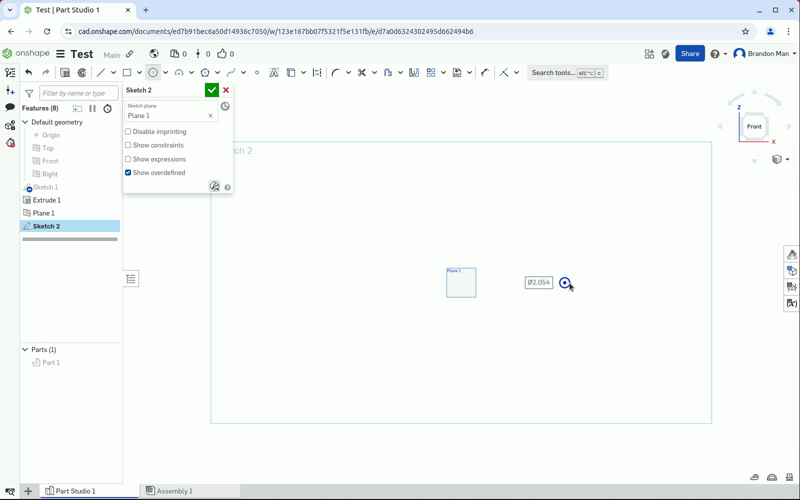
key(c)
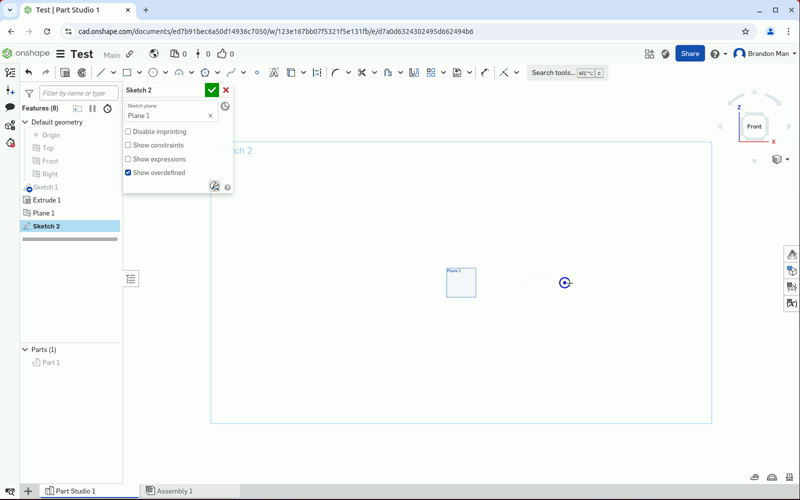
key_down(shift)
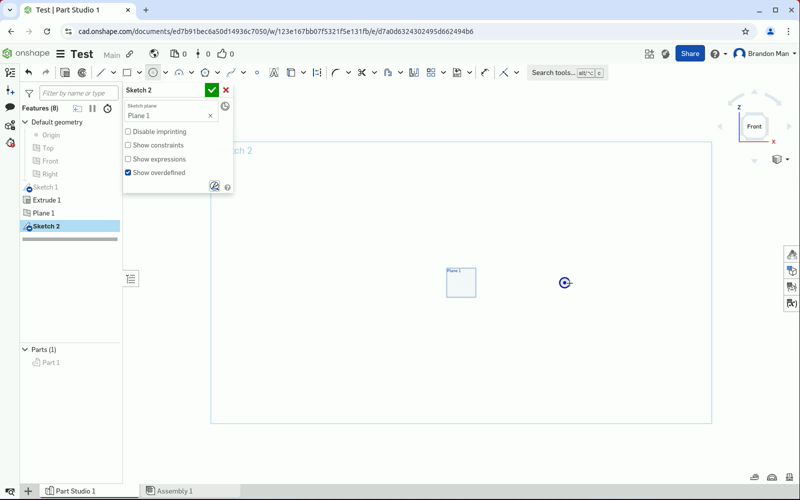
mouse_move(564, 282)
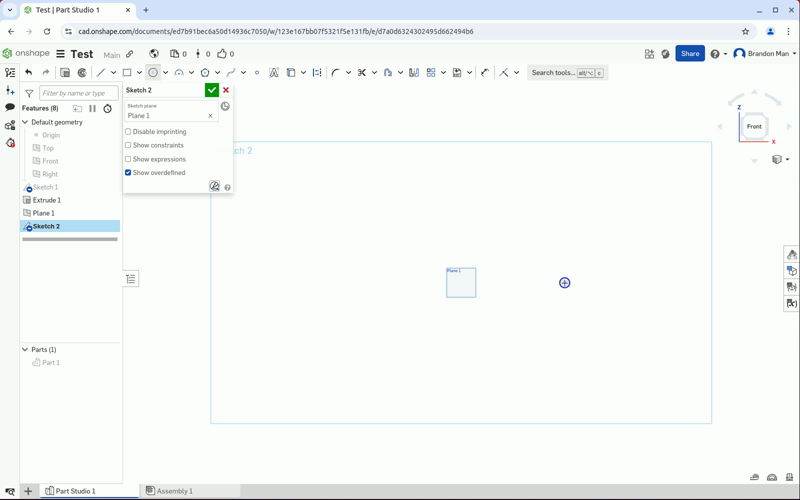
click(564, 282)
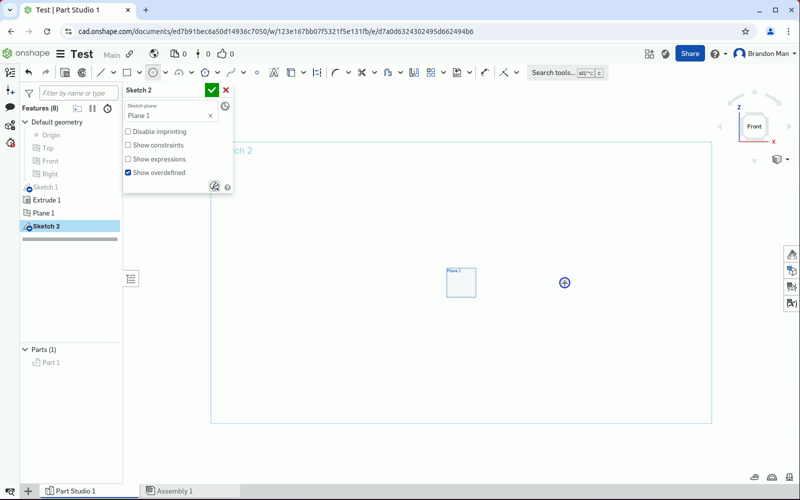
key_up(shift)
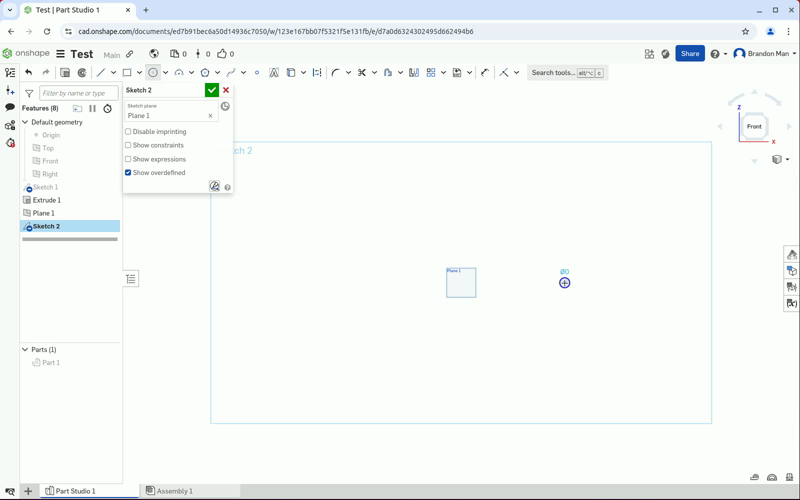
mouse_move(568, 282)
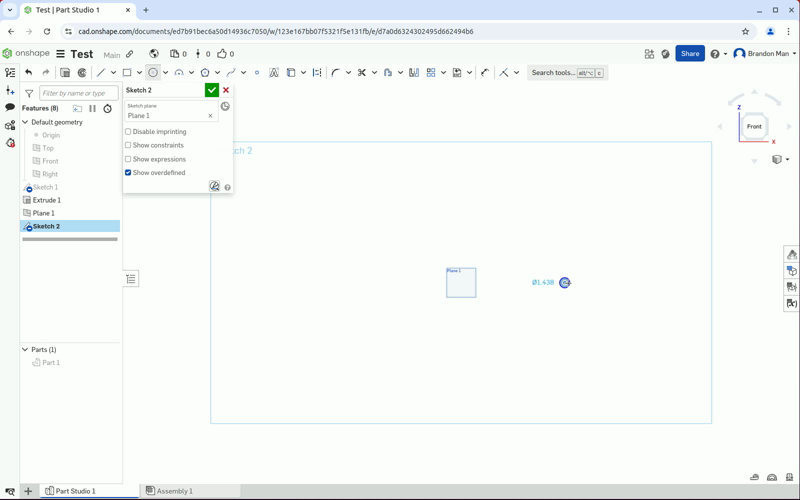
scroll(6)
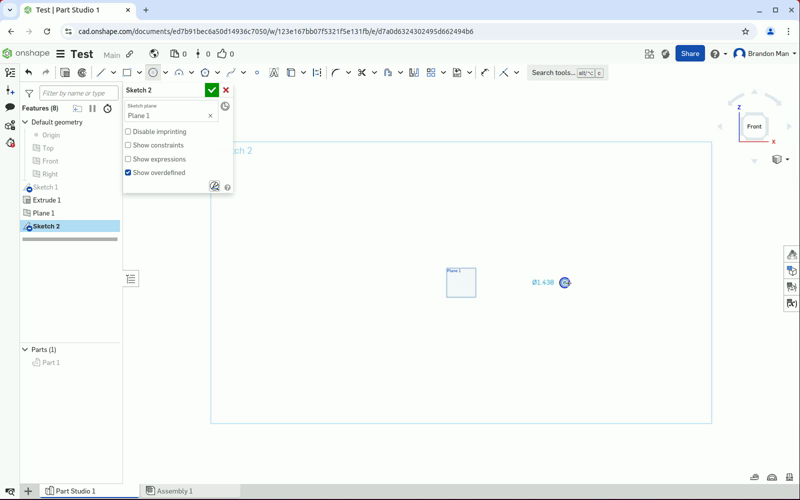
scroll(6)
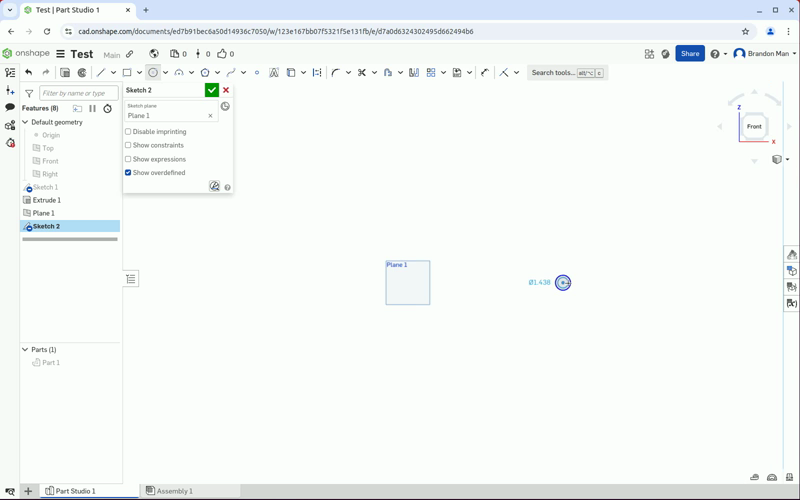
scroll(6)
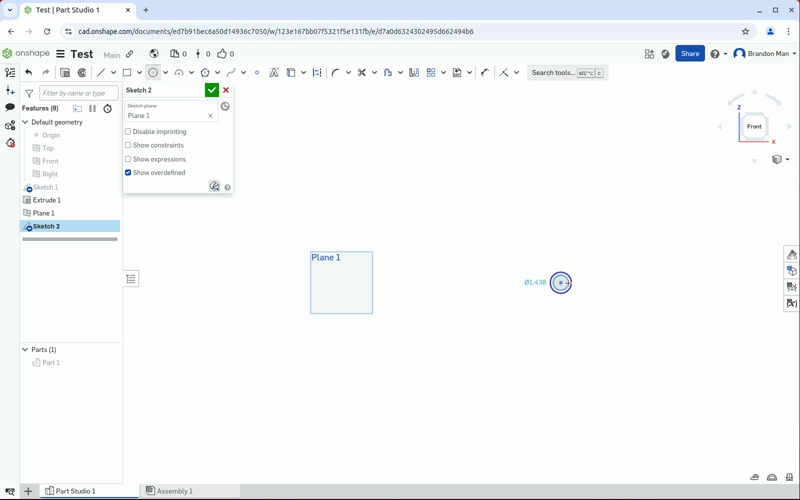
scroll(6)
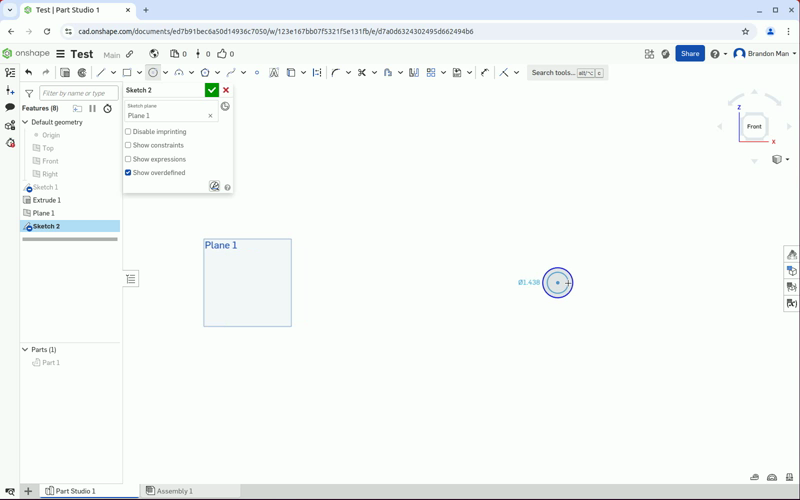
scroll(6)
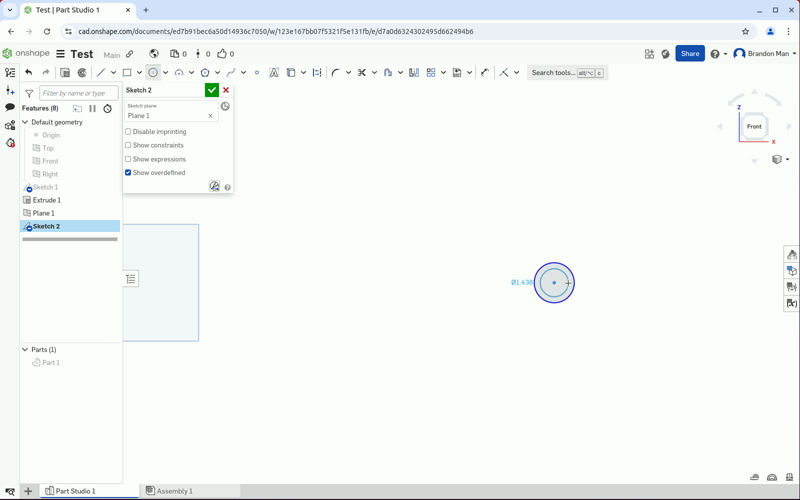
scroll(6)
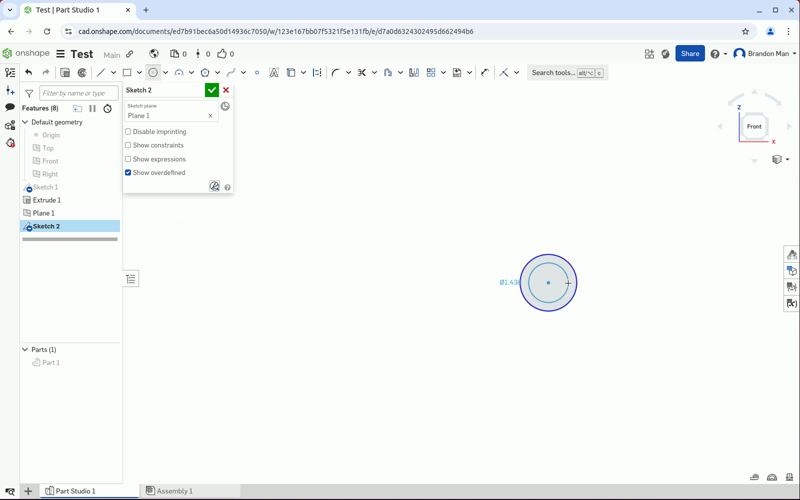
scroll(6)
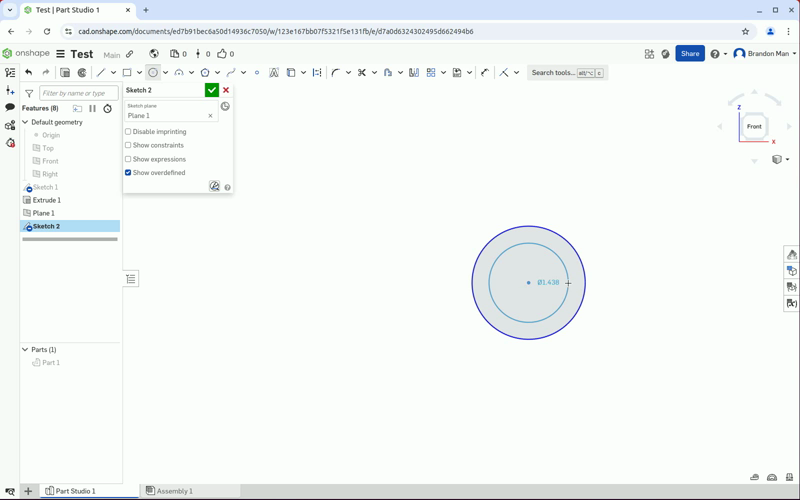
click(568, 282)
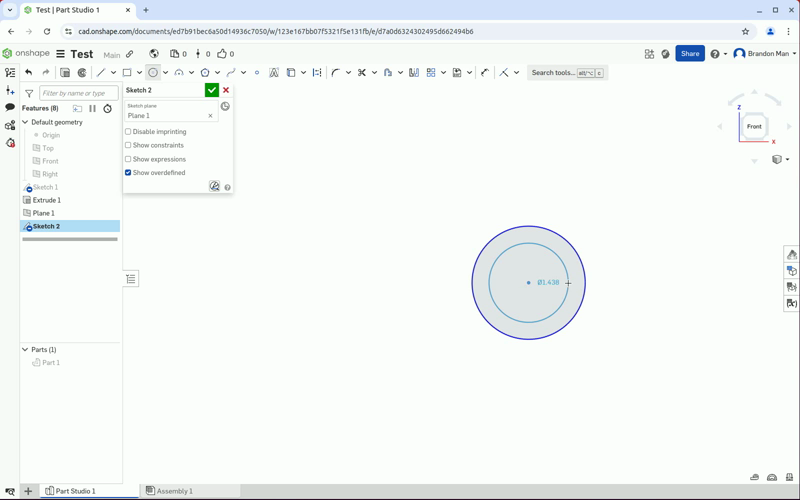
scroll(-6)
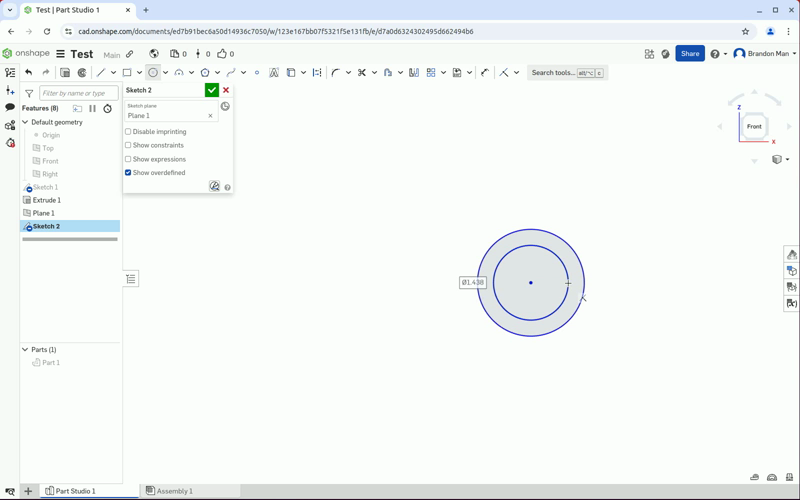
scroll(-6)
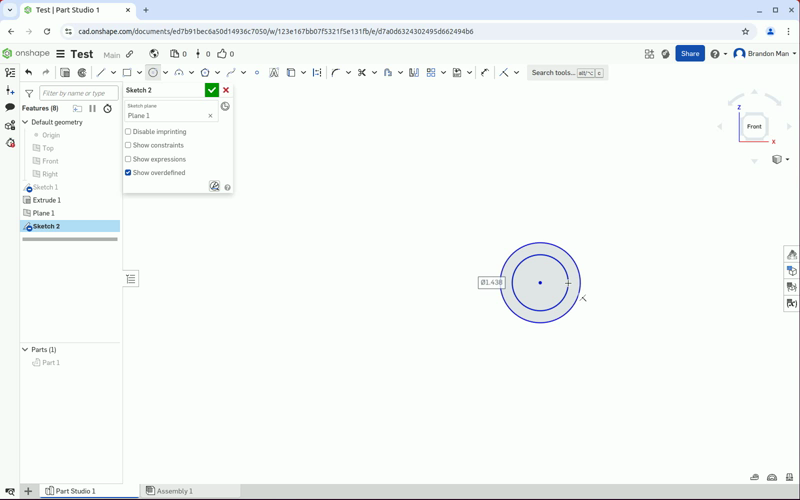
scroll(-6)
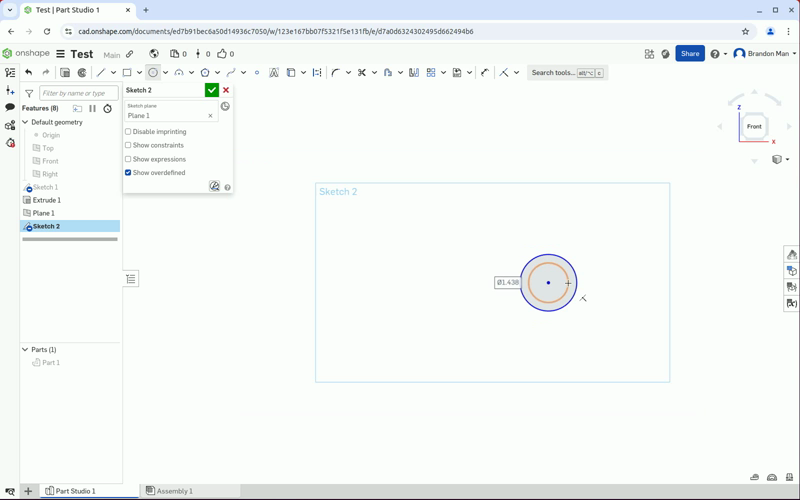
scroll(-6)
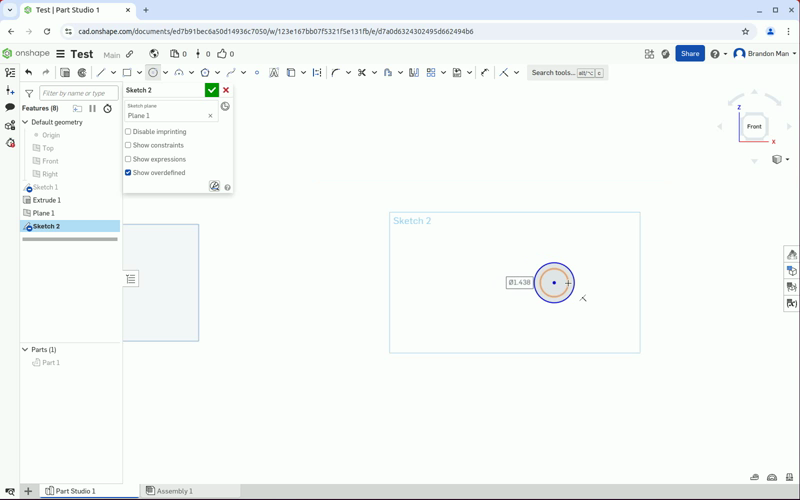
scroll(-6)
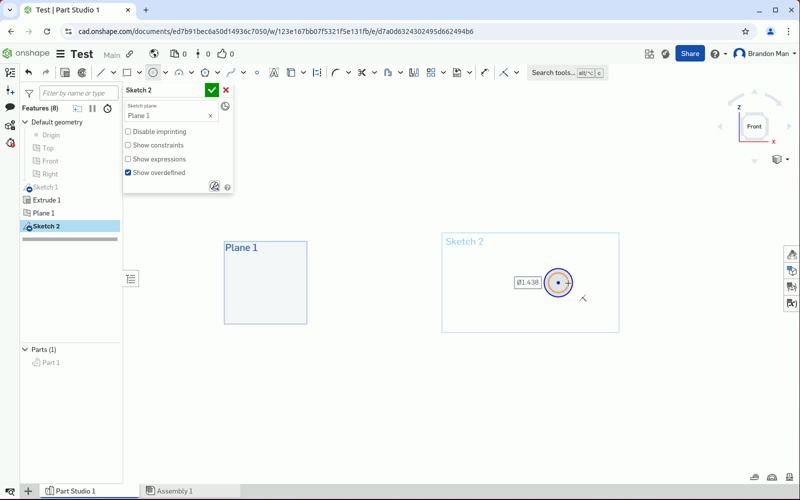
scroll(-6)
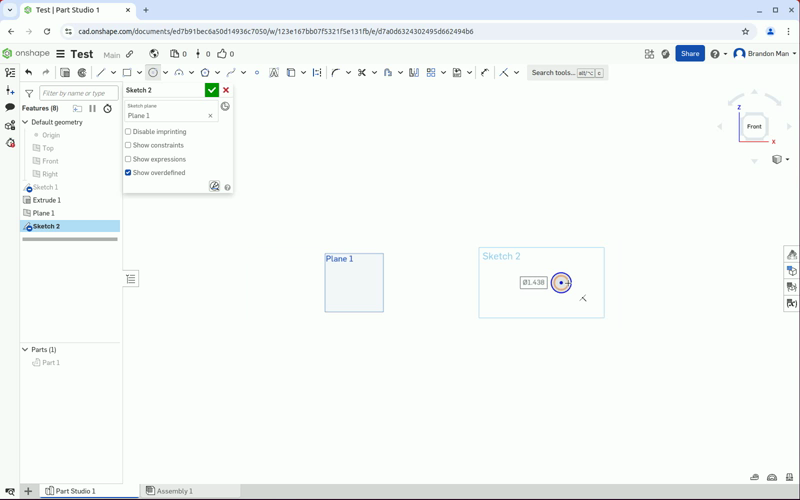
scroll(-6)
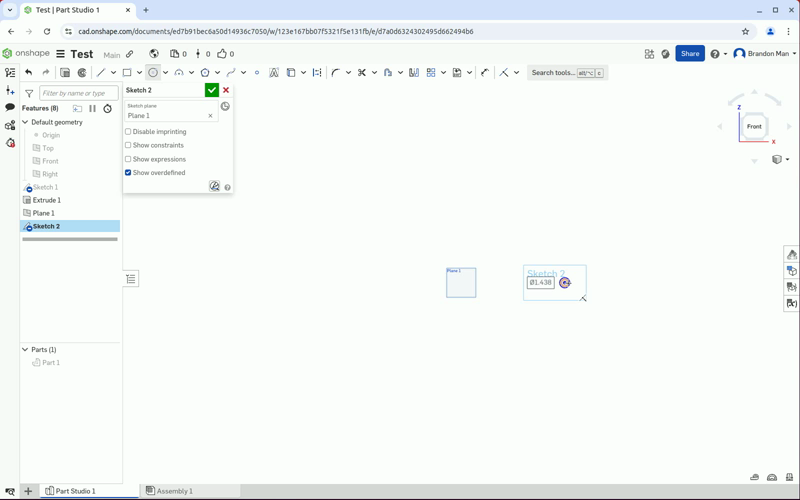
key(esc)
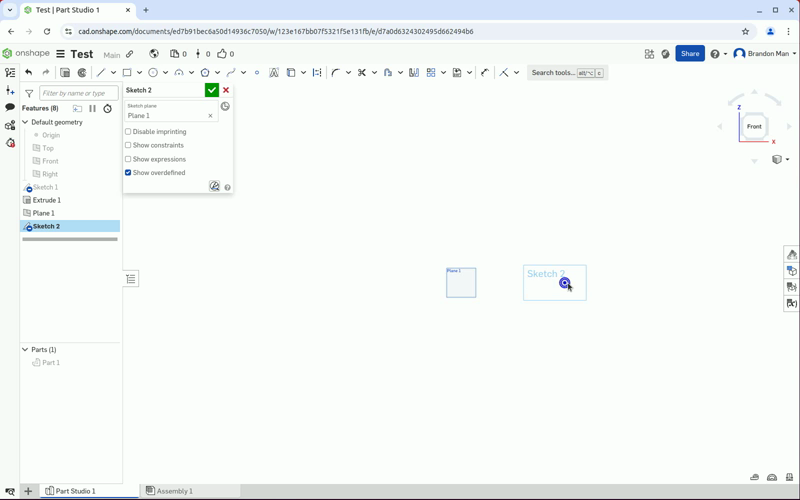
mouse_move(564, 286)
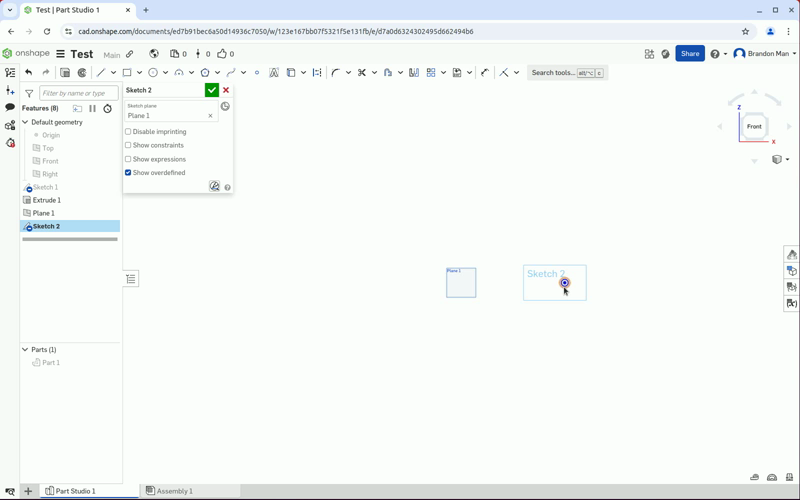
scroll(6)
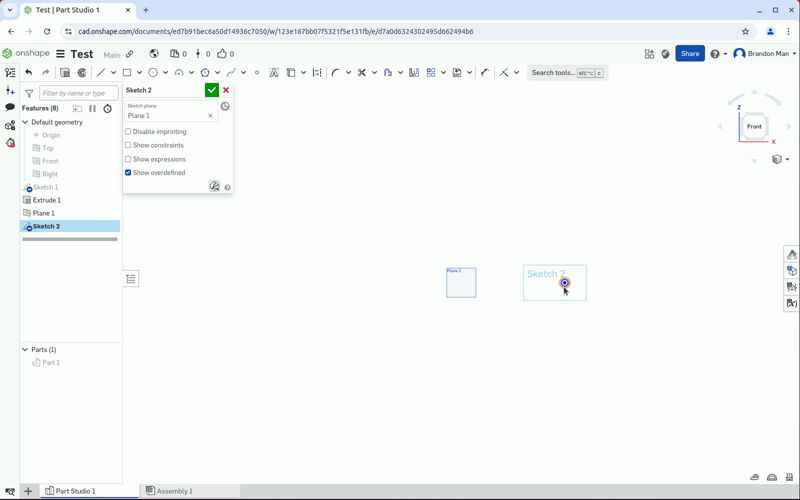
scroll(6)
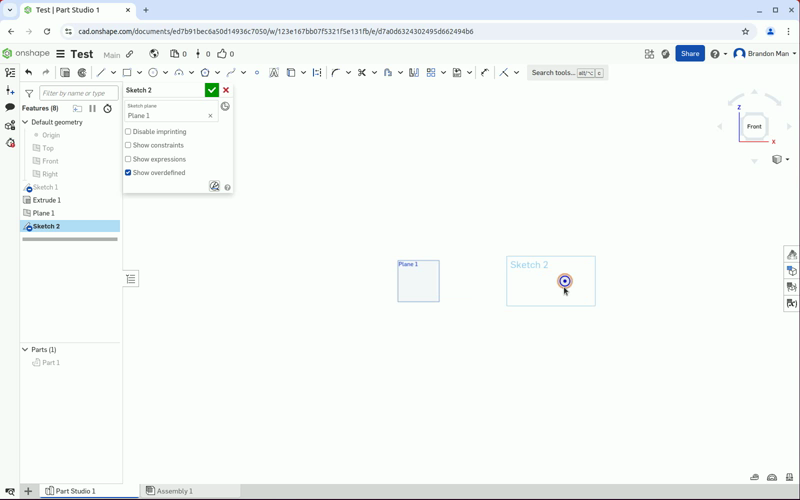
scroll(6)
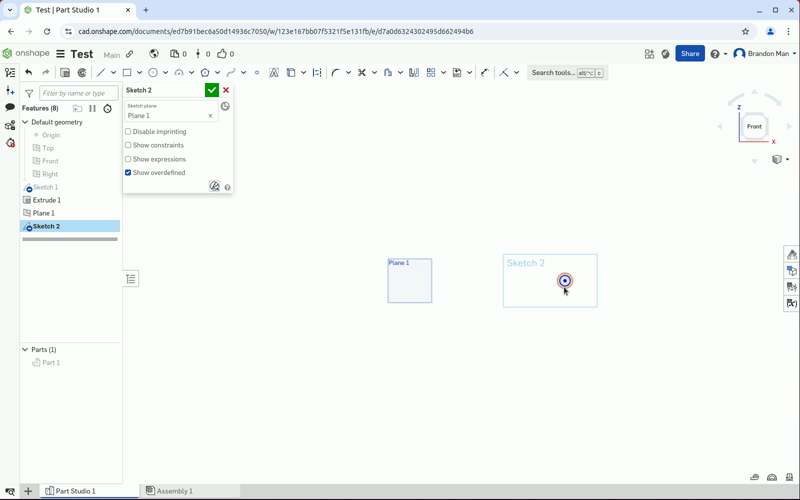
scroll(6)
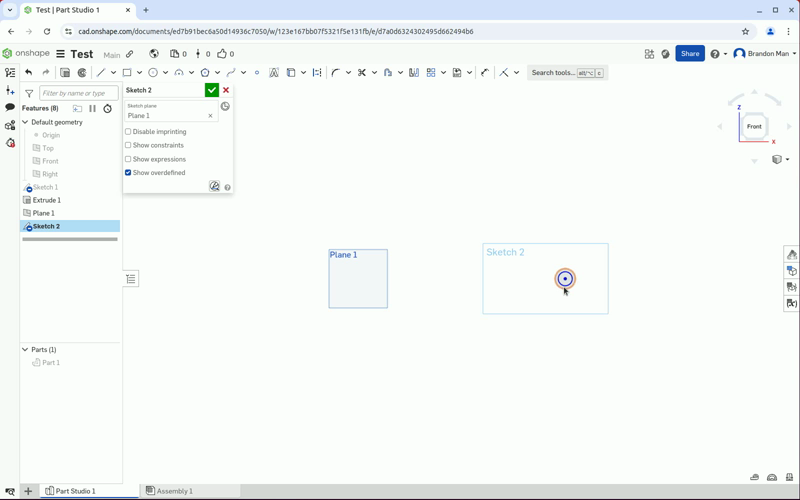
scroll(6)
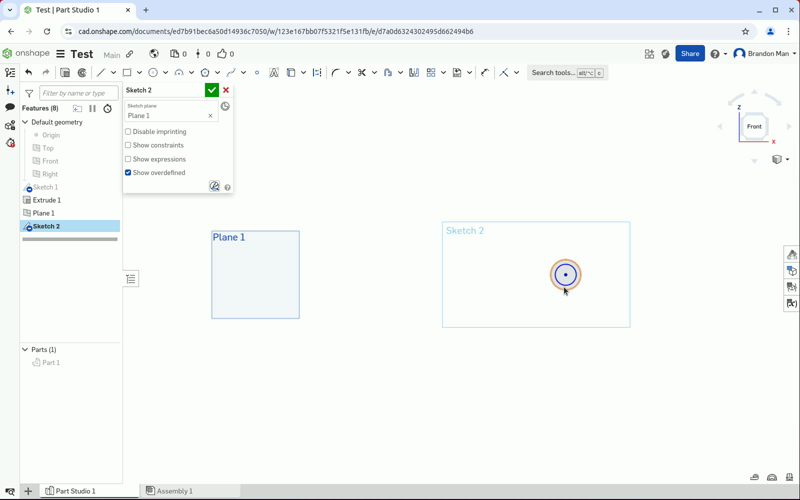
scroll(6)
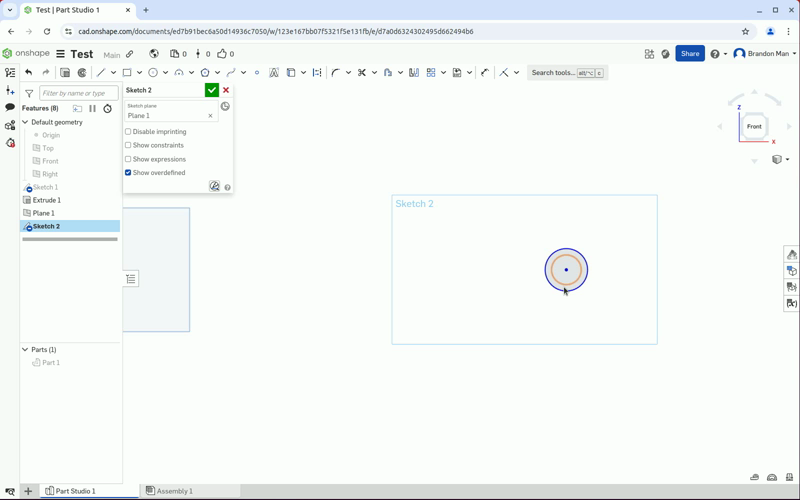
scroll(6)
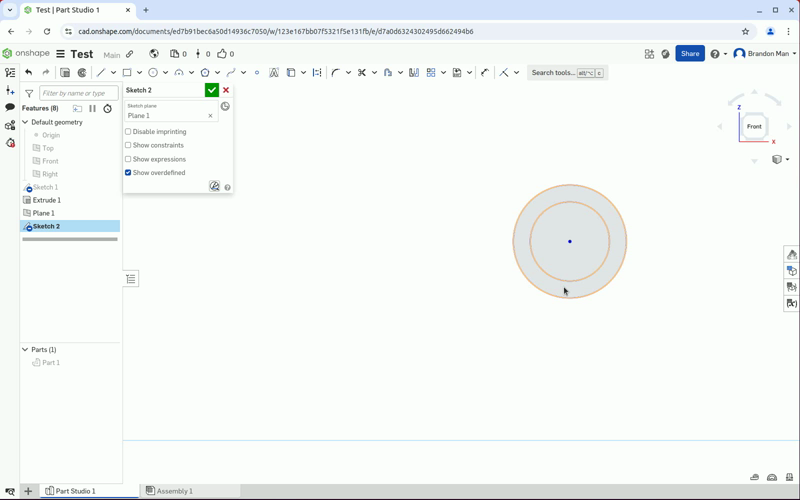
click(564, 286)
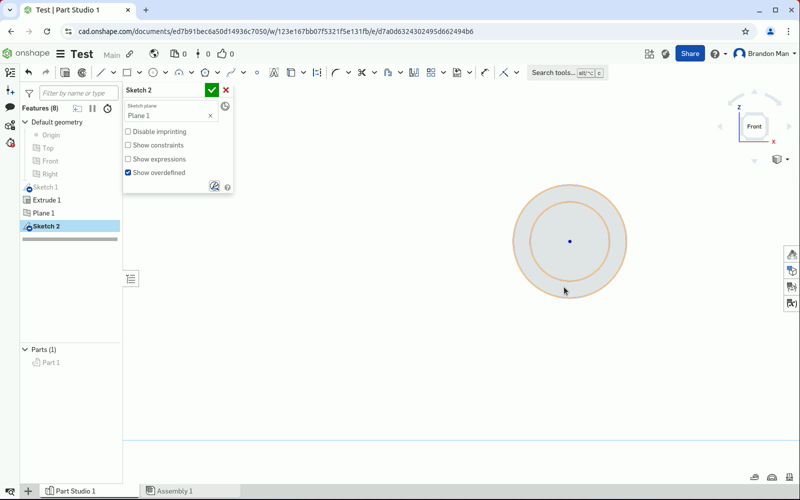
scroll(-6)
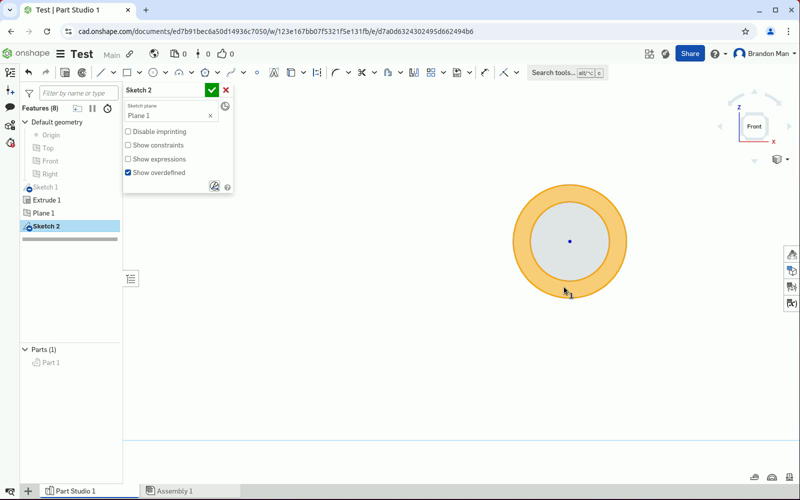
scroll(-6)
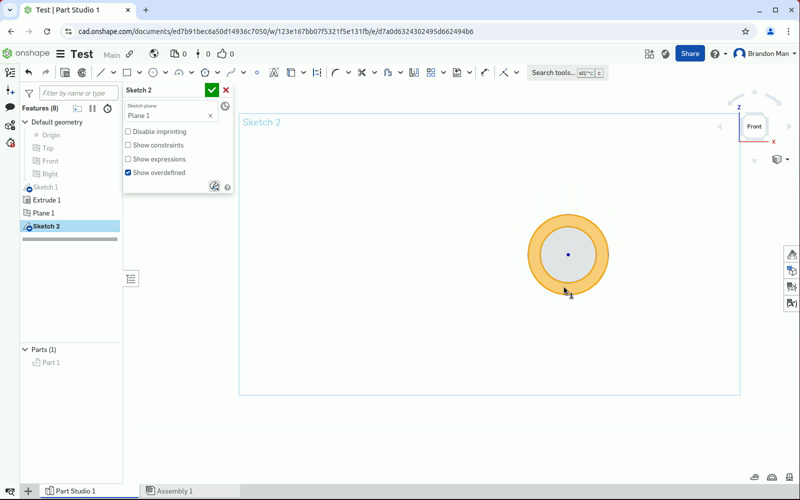
scroll(-6)
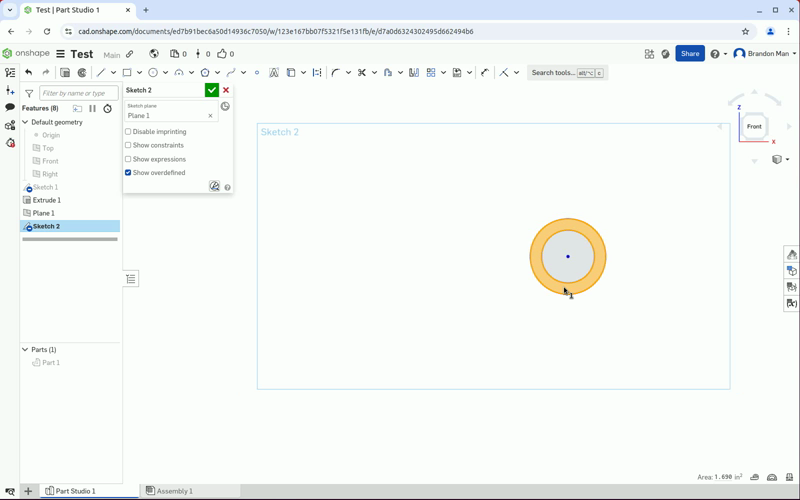
scroll(-6)
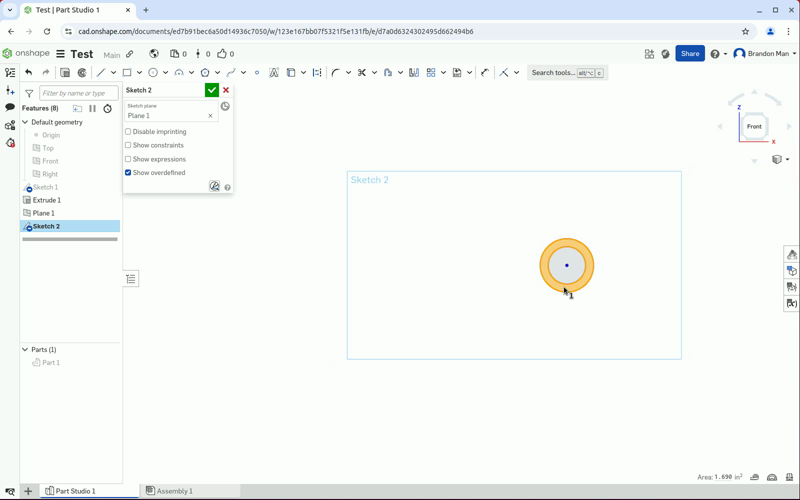
scroll(-6)
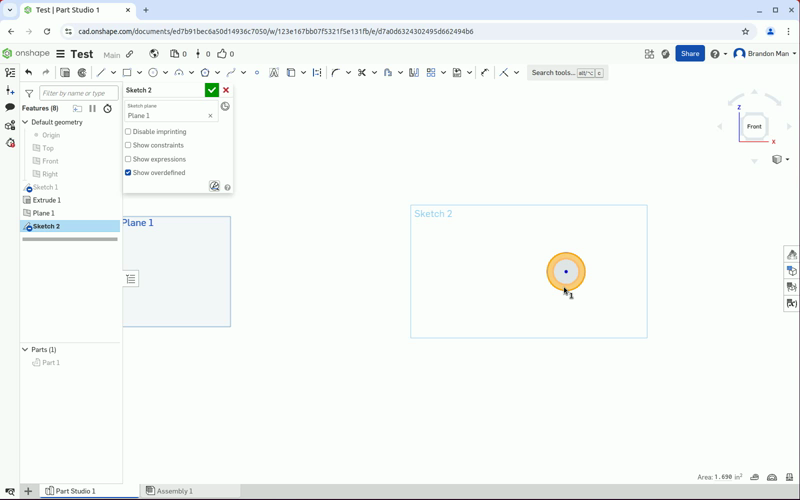
scroll(-6)
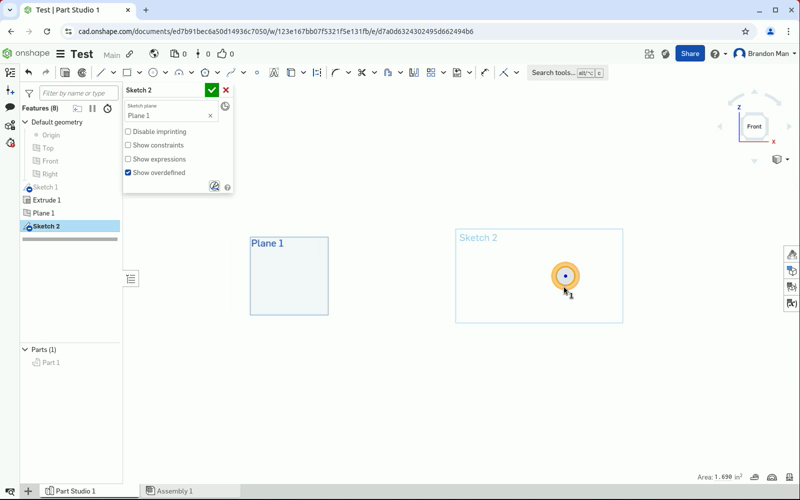
scroll(-6)
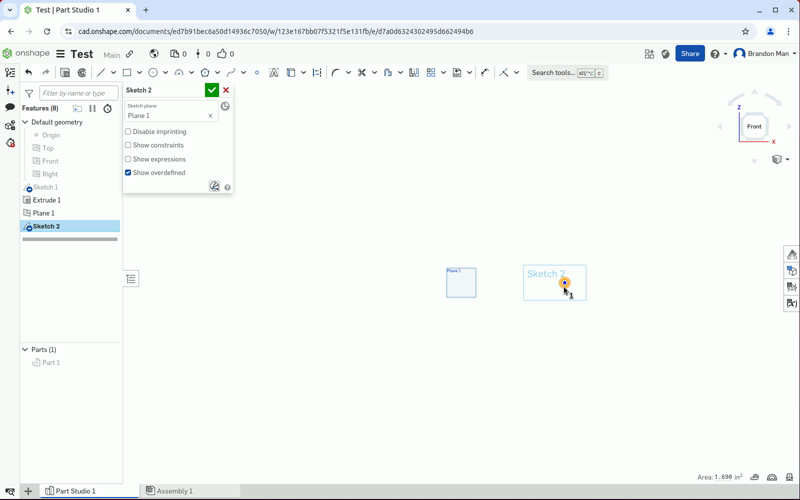
mouse_move(73, 352)
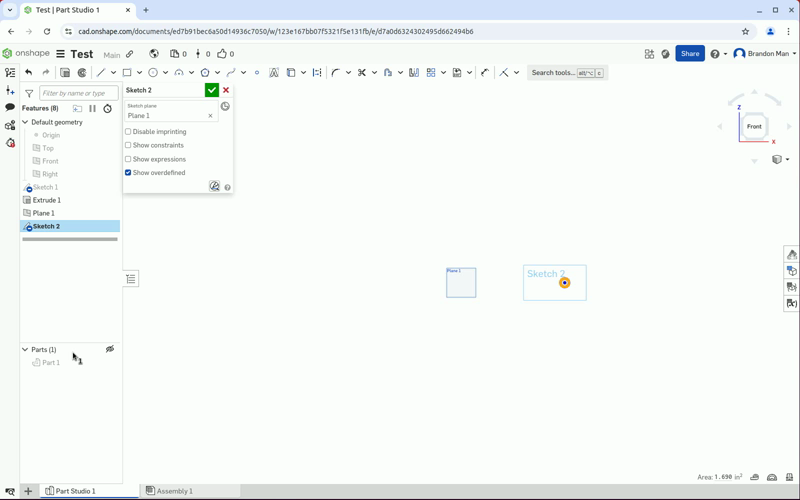
key(shift+y)
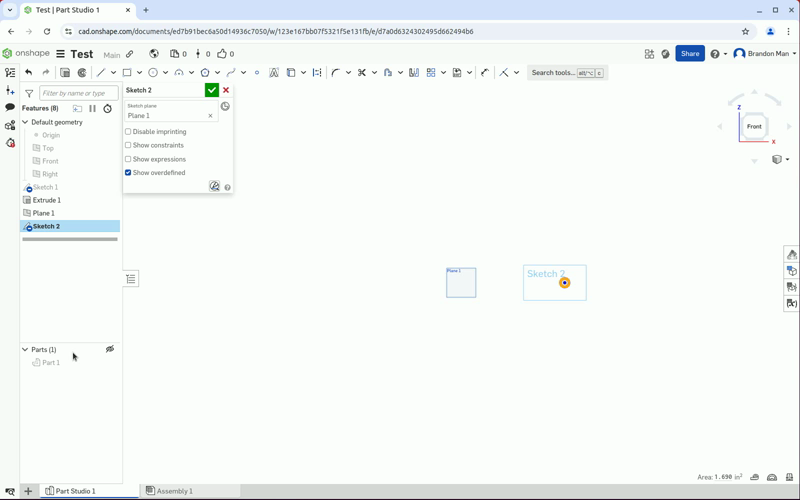
key(shift+e)
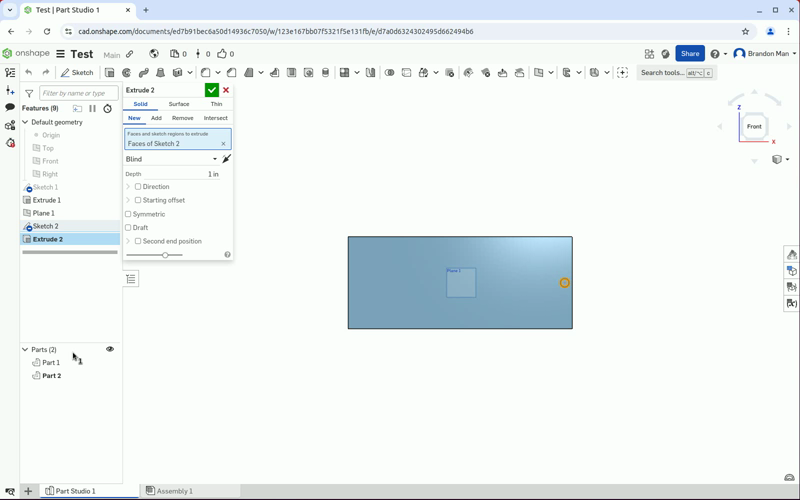
mouse_move(143, 106)
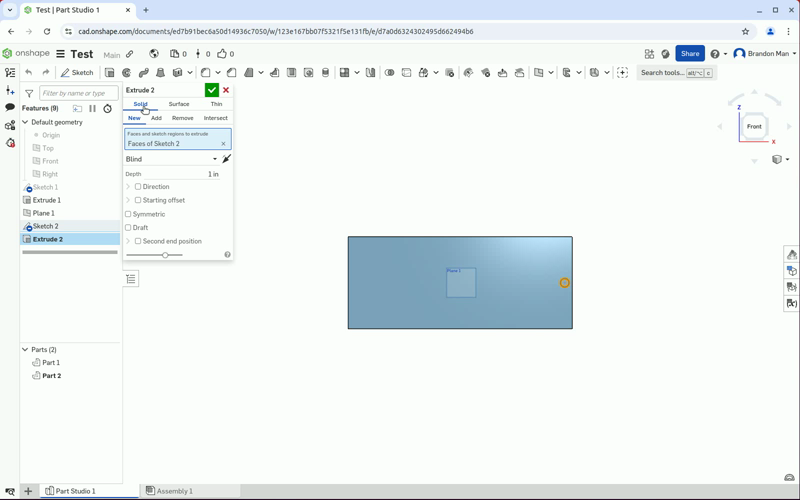
click(143, 106)
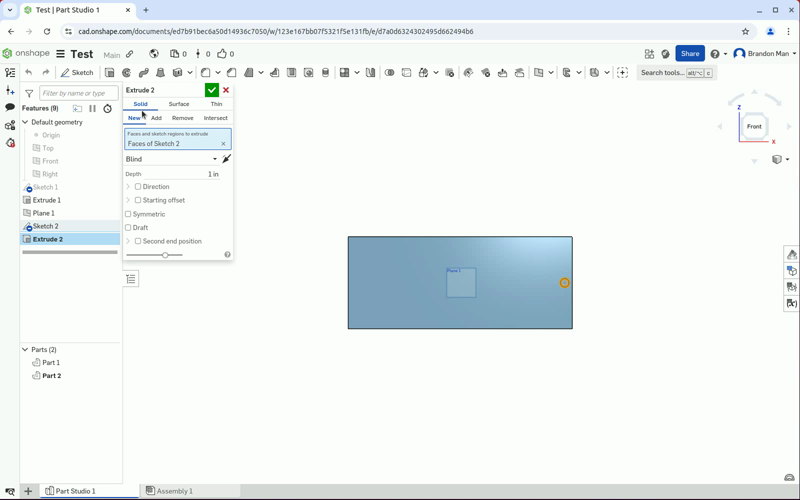
mouse_move(137, 120)
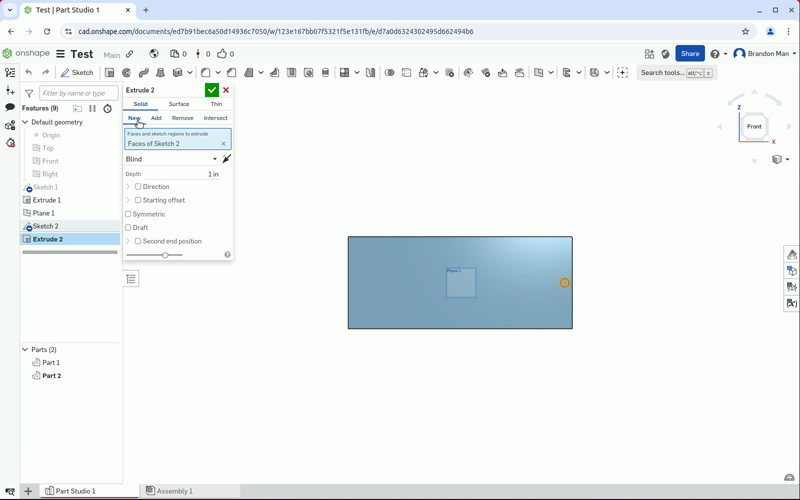
click(137, 120)
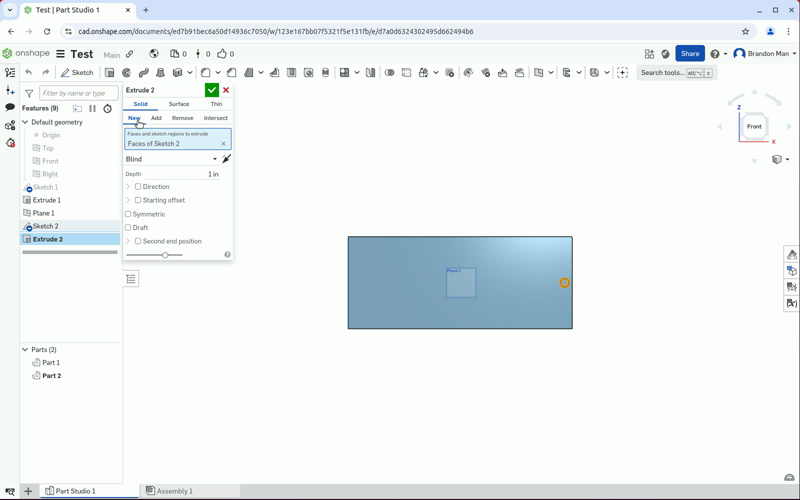
key(tab, 4)
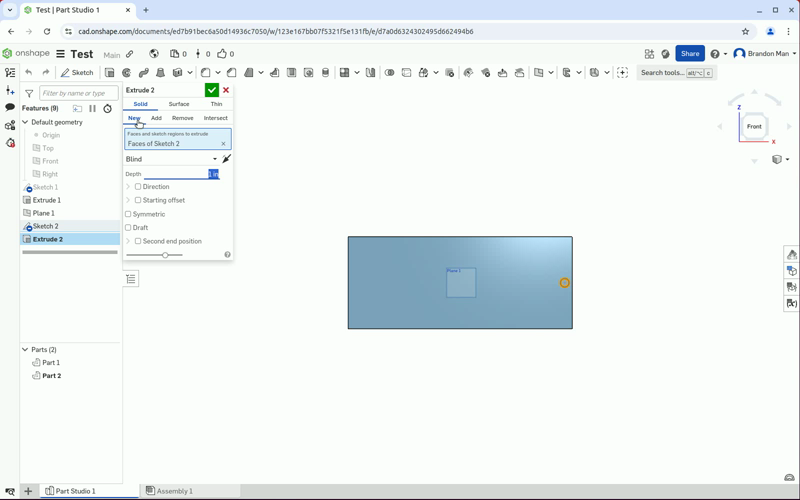
text(-0.241)
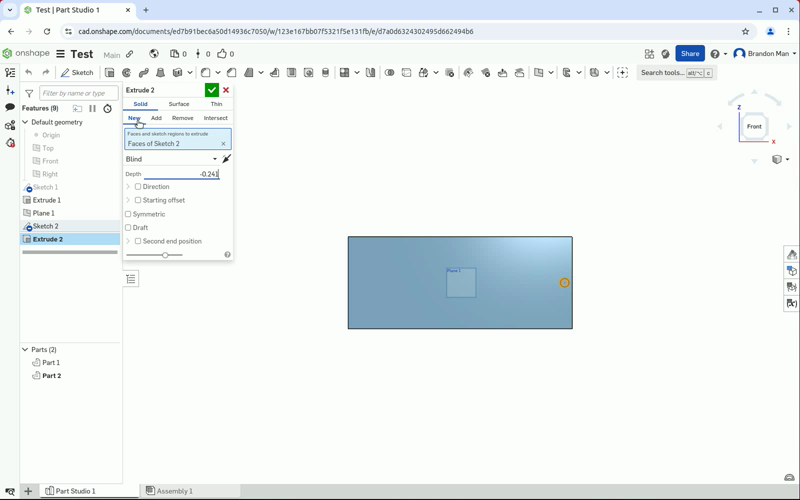
key(enter)
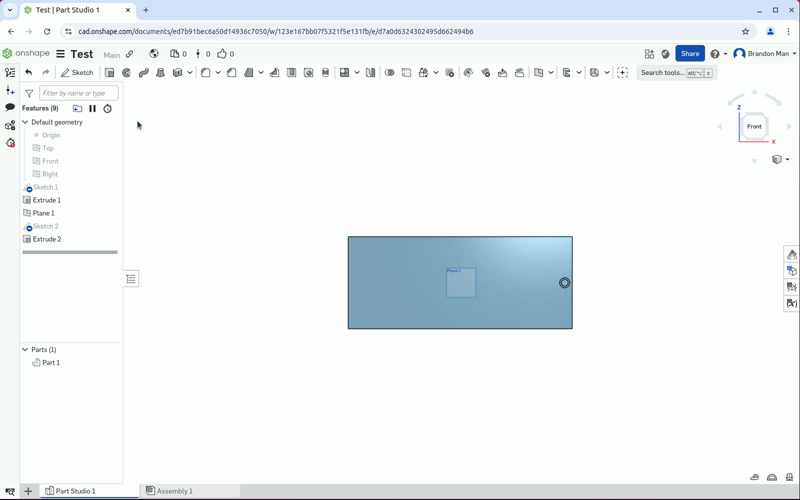
key(shift+h)
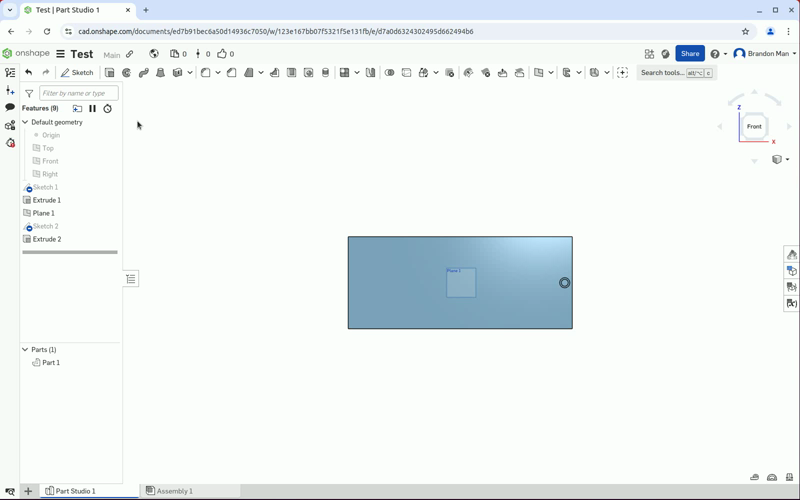
key(shift+h)
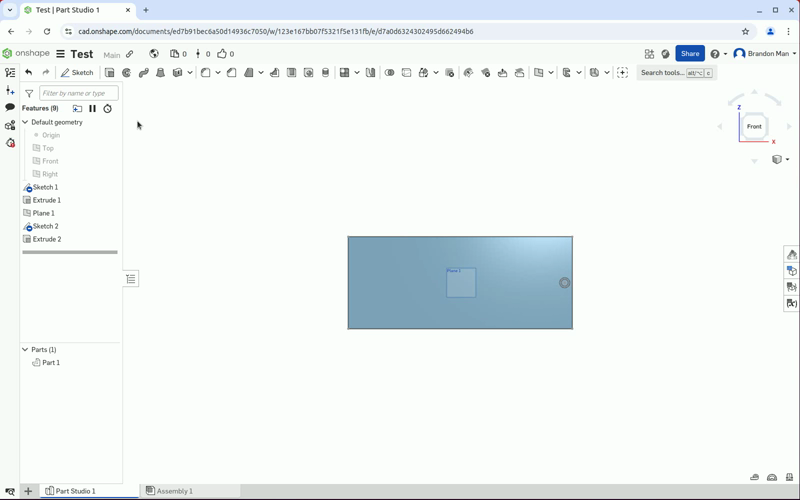
key(shift+7)
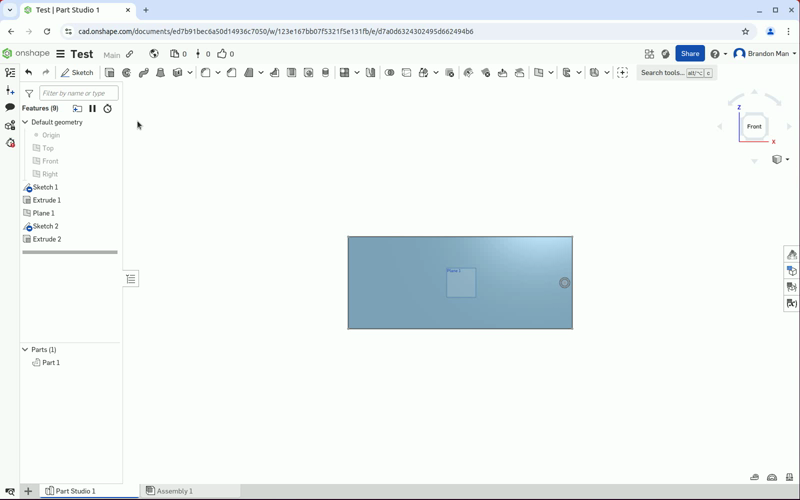
key(left, 2)
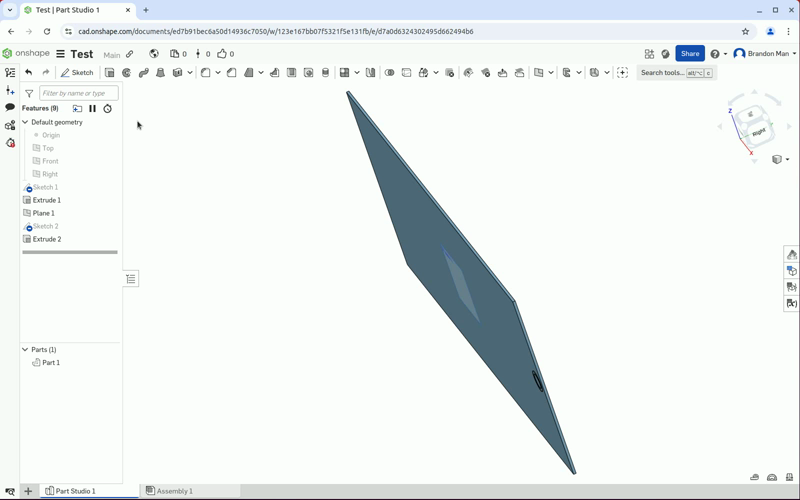
key(down, 2)
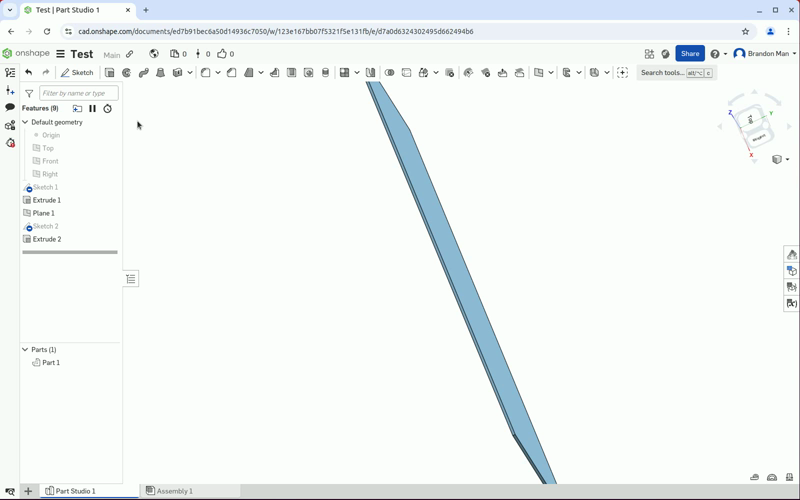
key(up, 2)
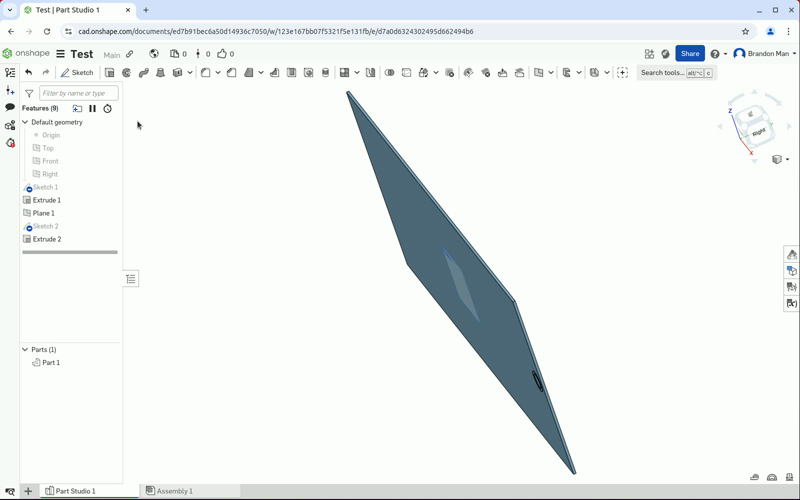
key(right, 2)
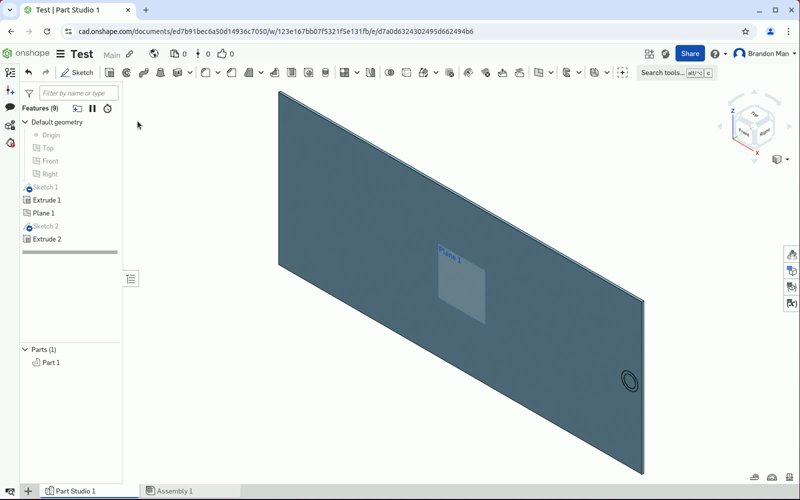
mouse_move(73, 189)
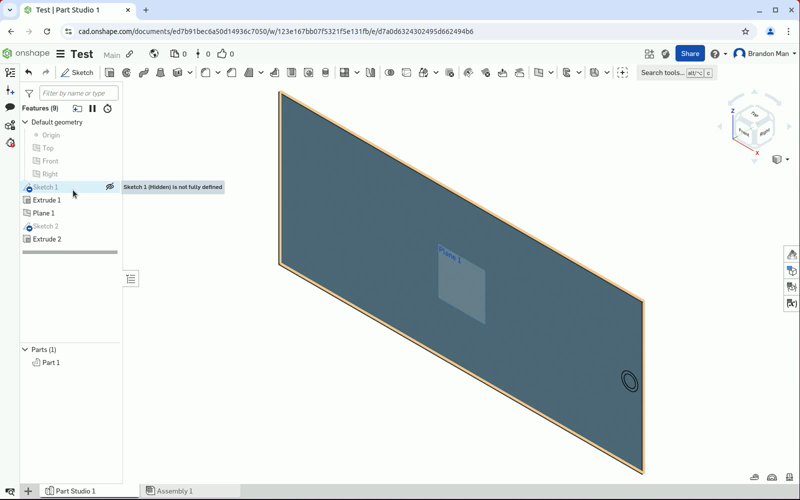
click(73, 189)